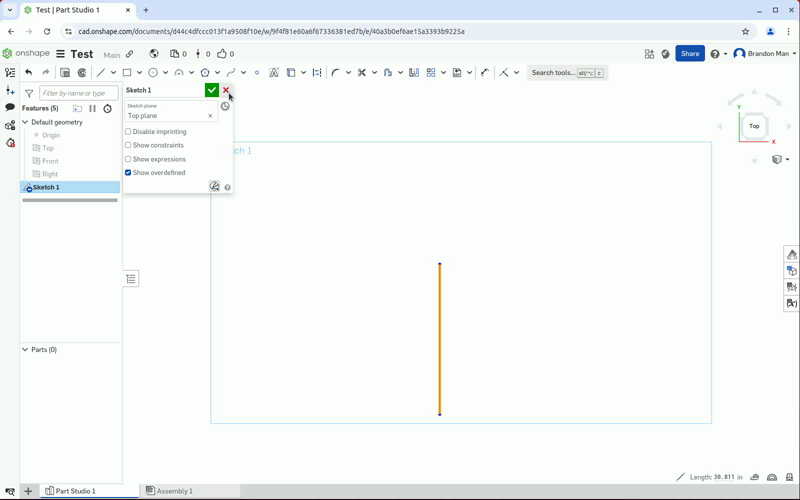
key(shift+h)
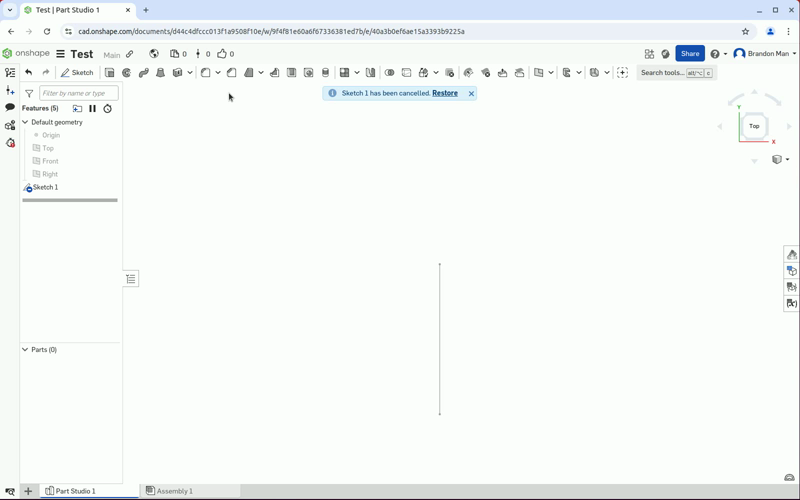
mouse_move(73, 352)
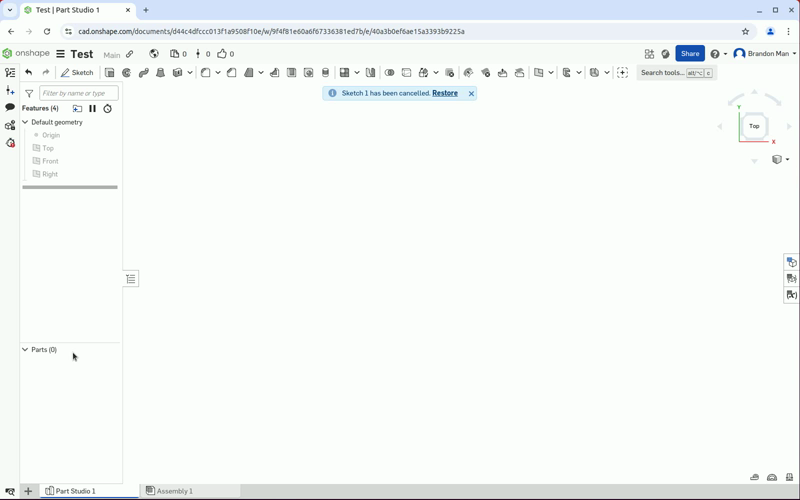
key(y)
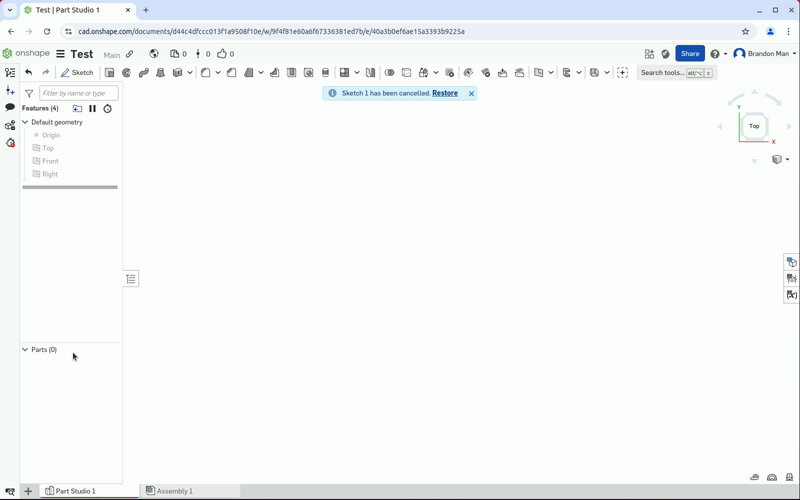
key(shift+p)
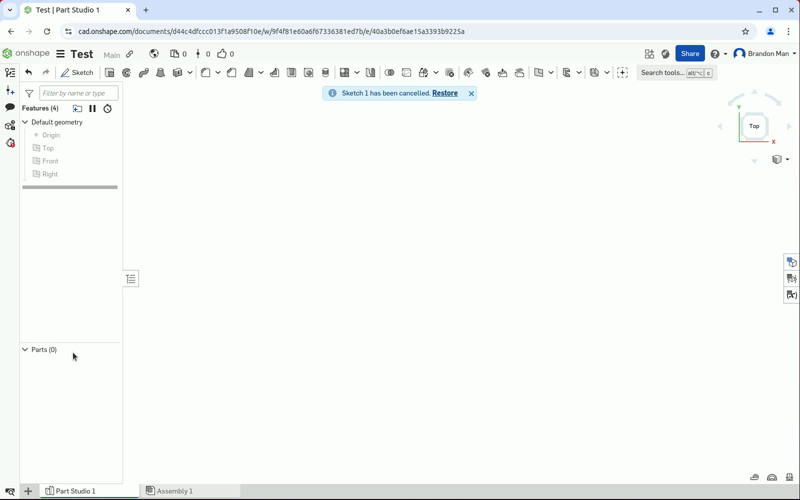
key(space)
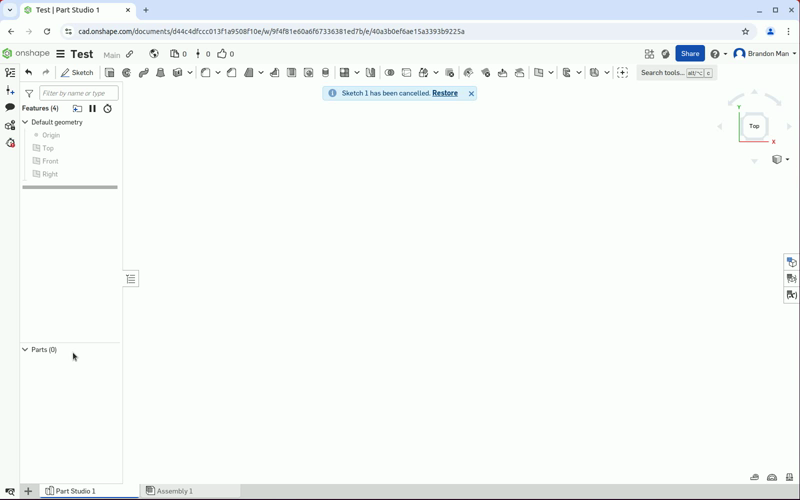
key_down(shift)
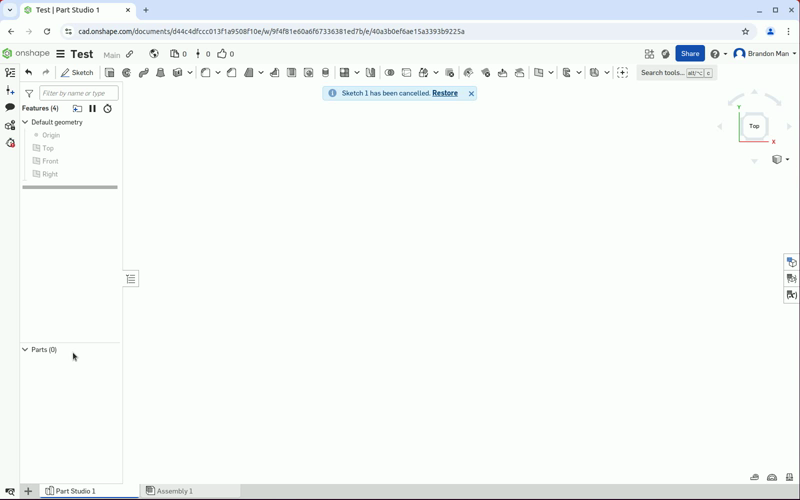
key(up)
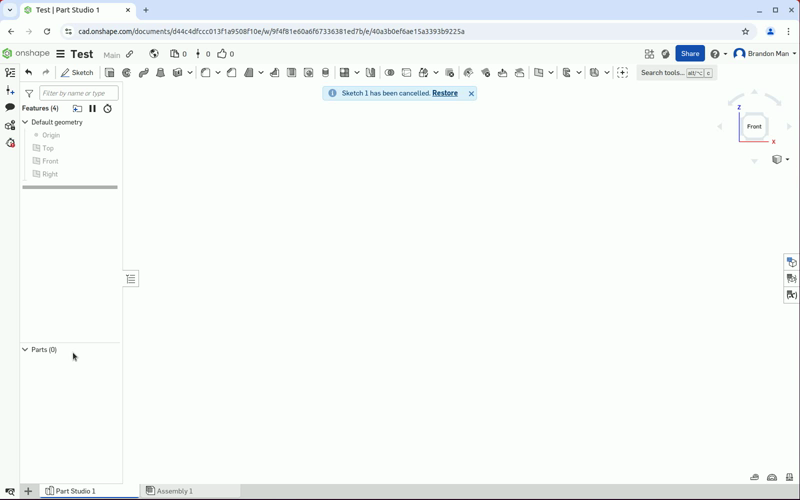
key_up(shift)
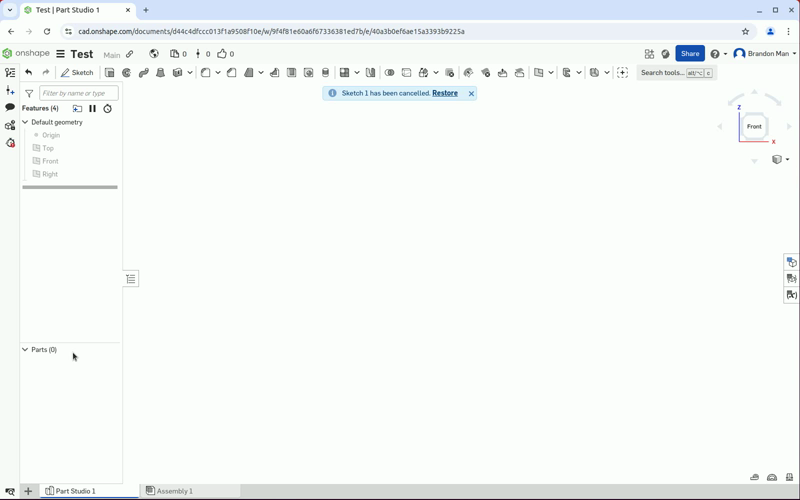
mouse_move(73, 352)
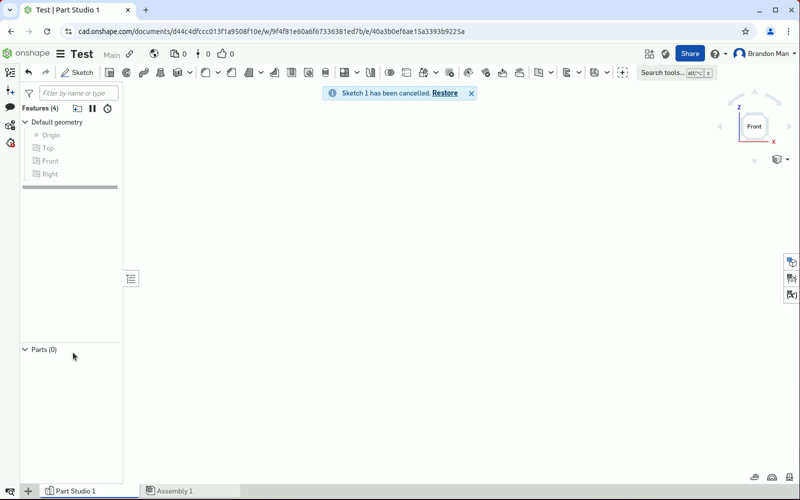
key(shift+y)
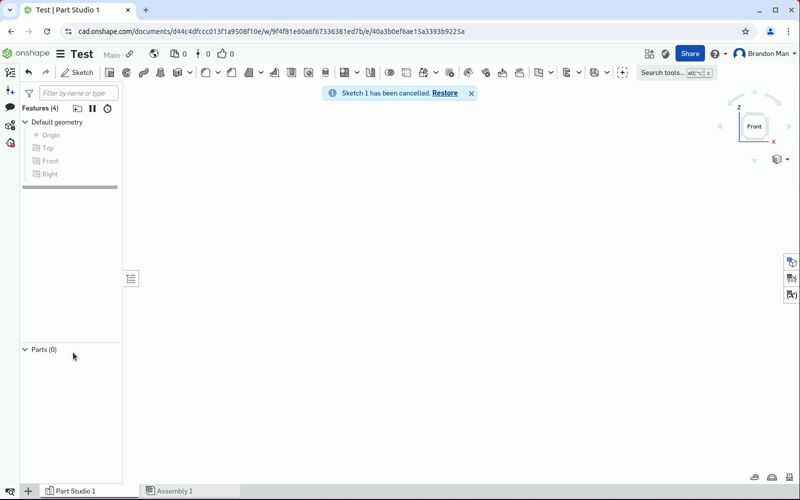
key(shift+s)
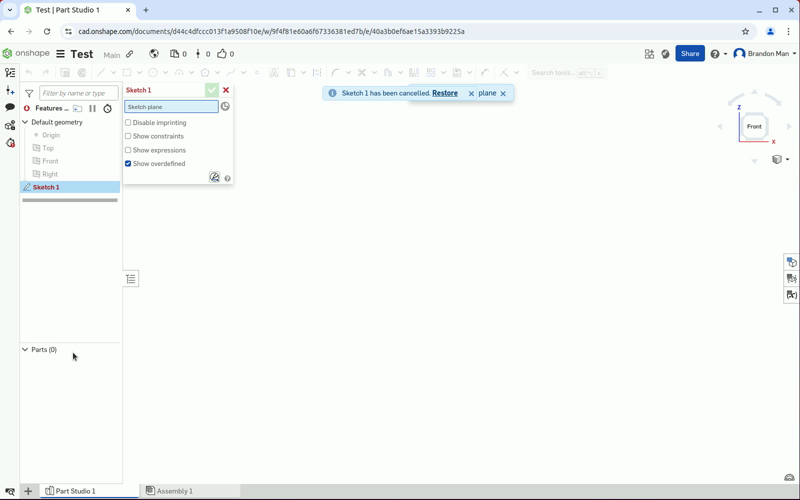
mouse_move(73, 163)
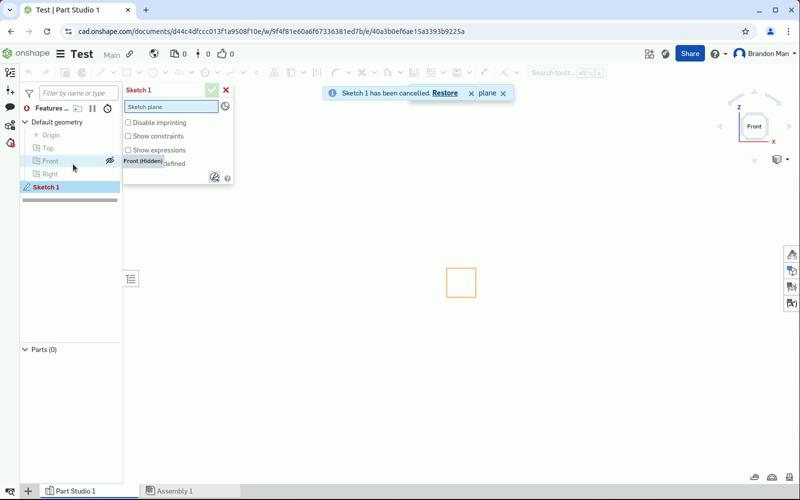
click(73, 163)
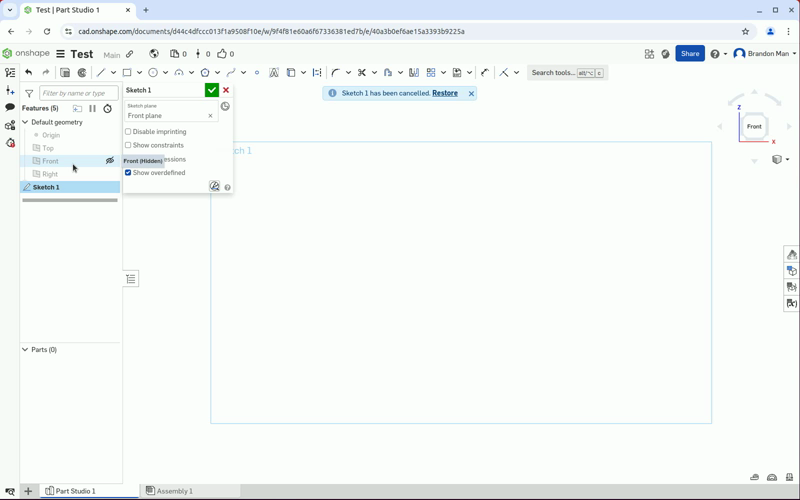
mouse_move(73, 352)
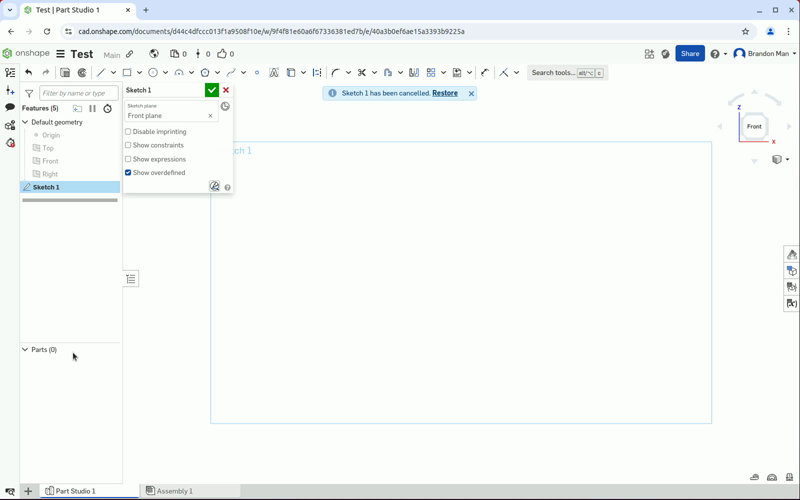
key(y)
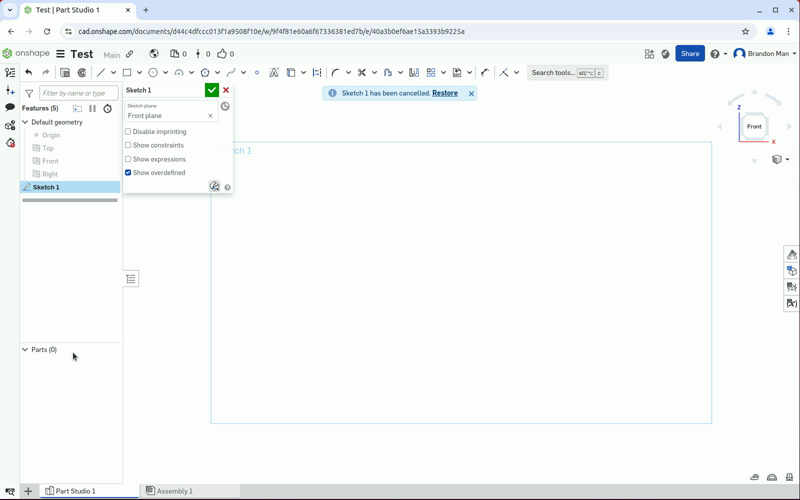
key(l)
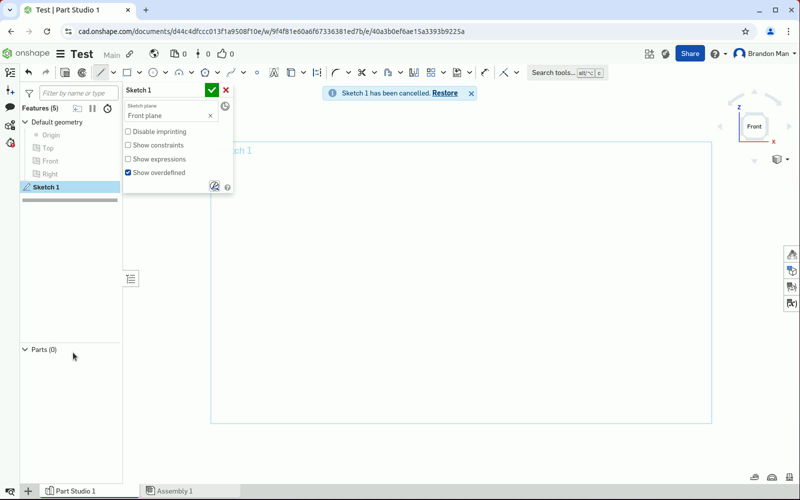
key_down(shift)
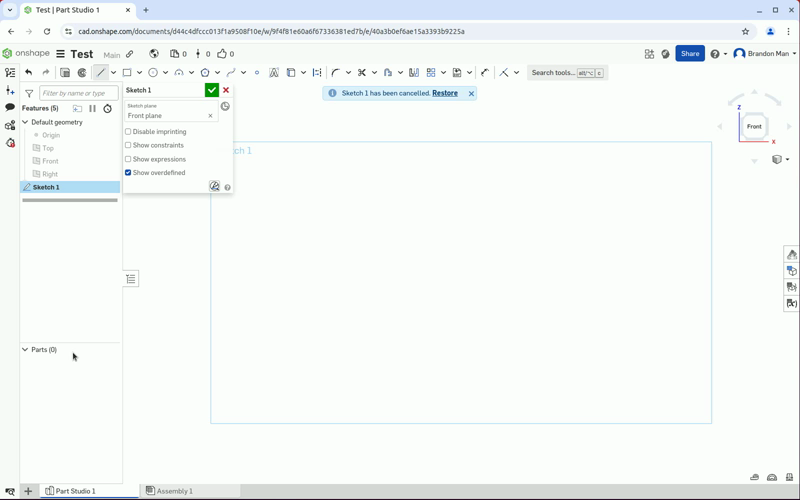
mouse_move(457, 282)
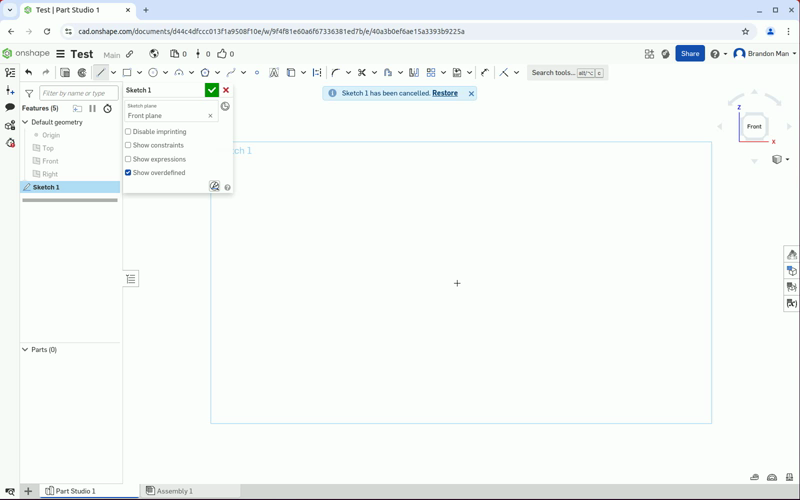
click(457, 282)
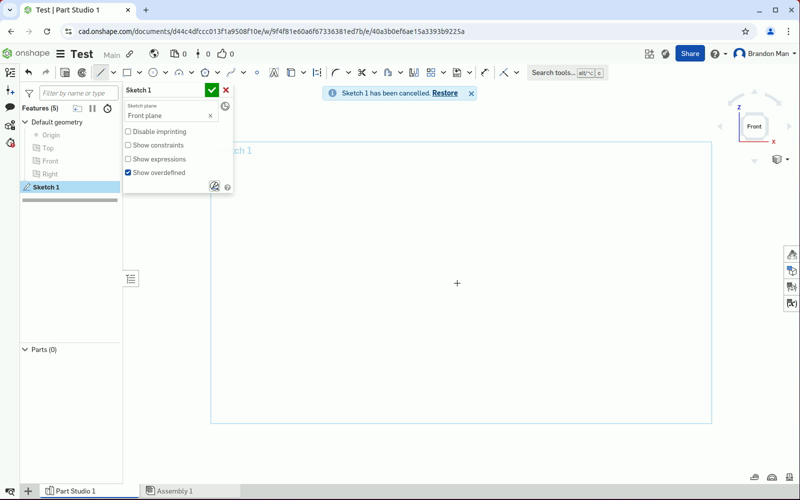
key_up(shift)
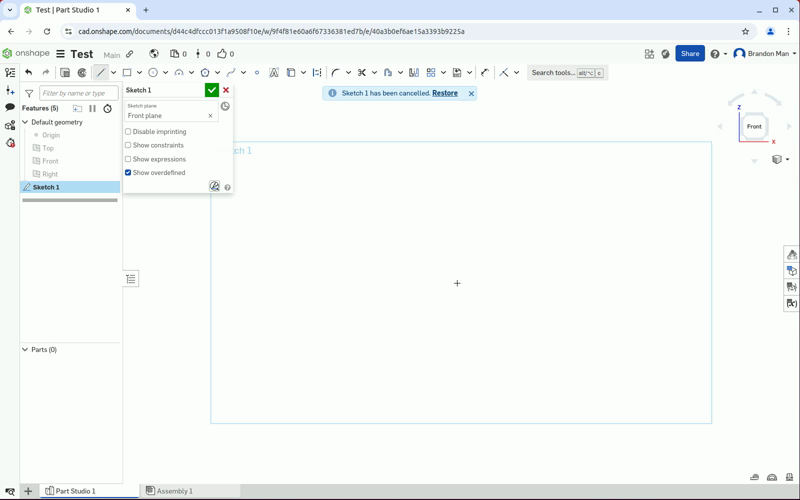
key_down(shift)
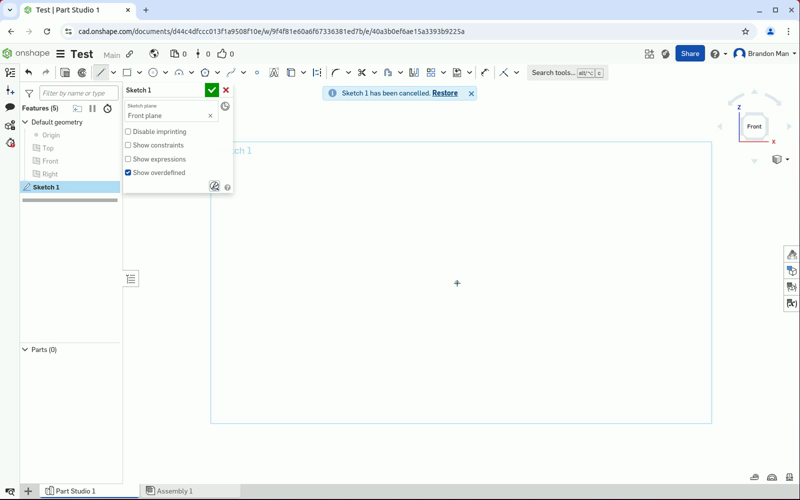
mouse_move(487, 282)
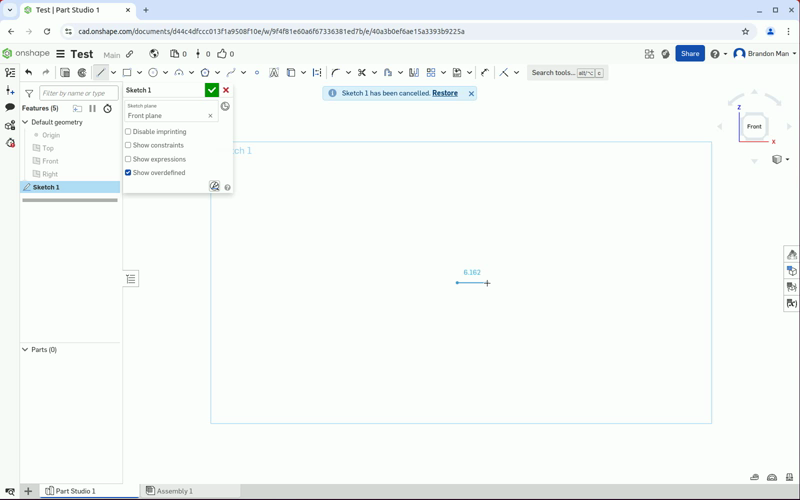
mouse_move(501, 282)
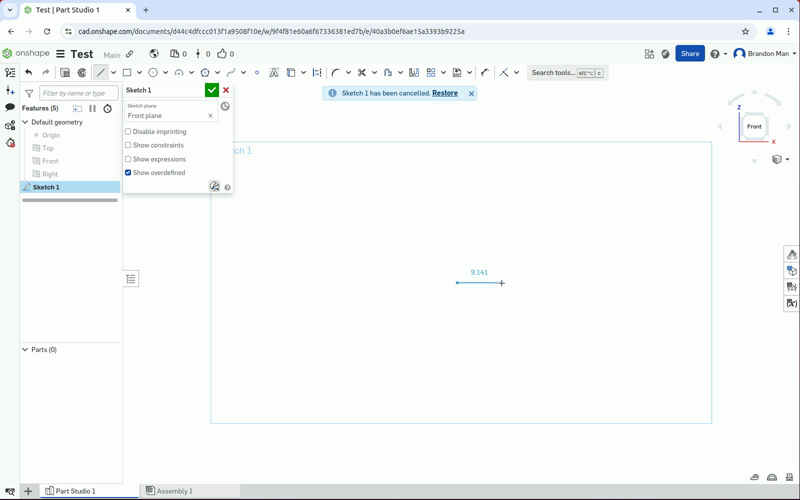
click(501, 282)
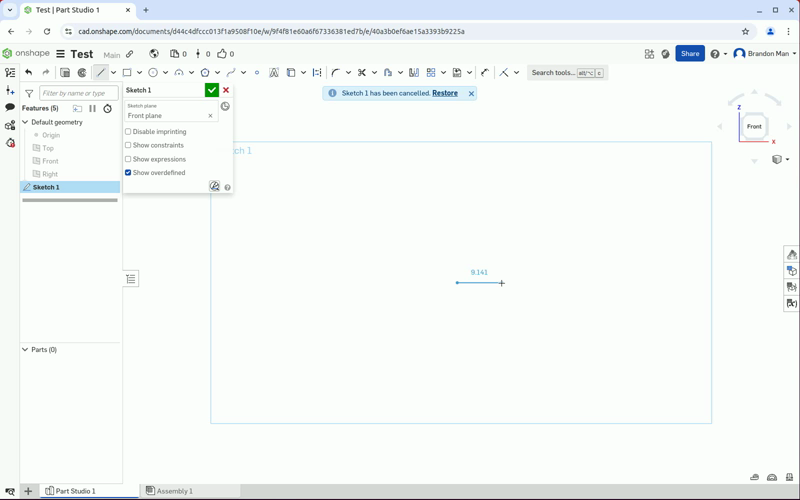
key_up(shift)
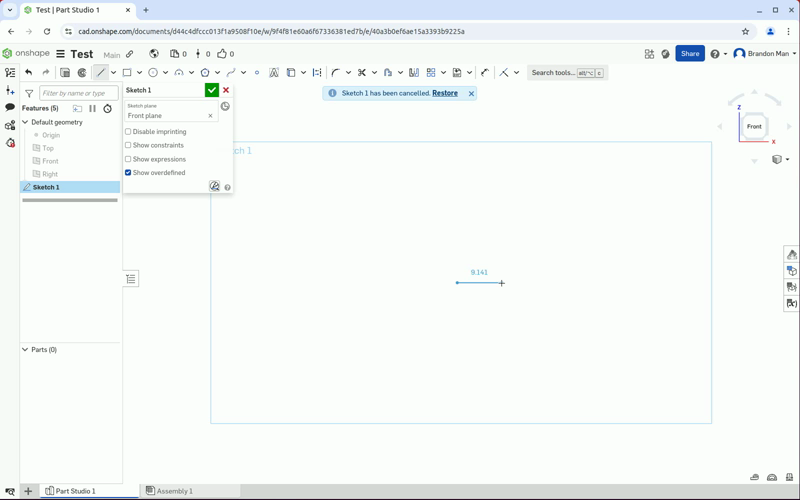
key_down(shift)
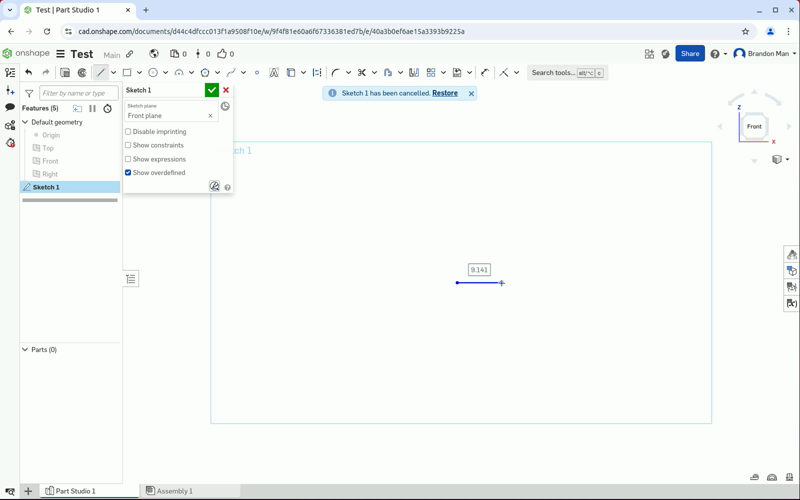
mouse_move(501, 213)
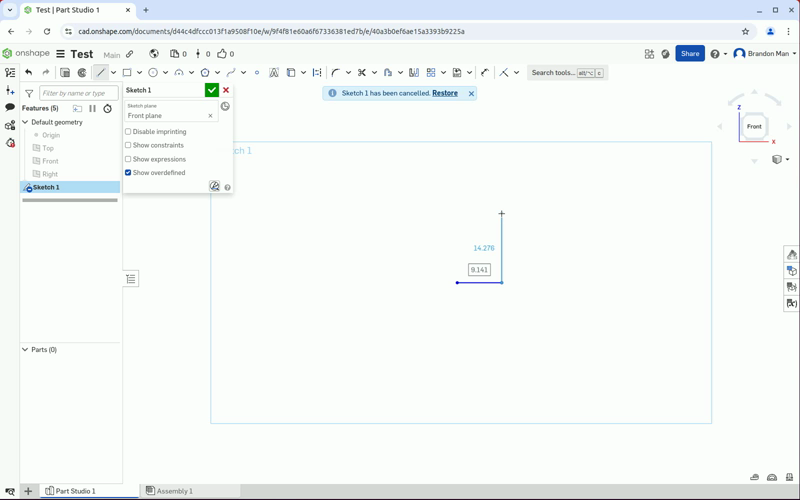
click(501, 213)
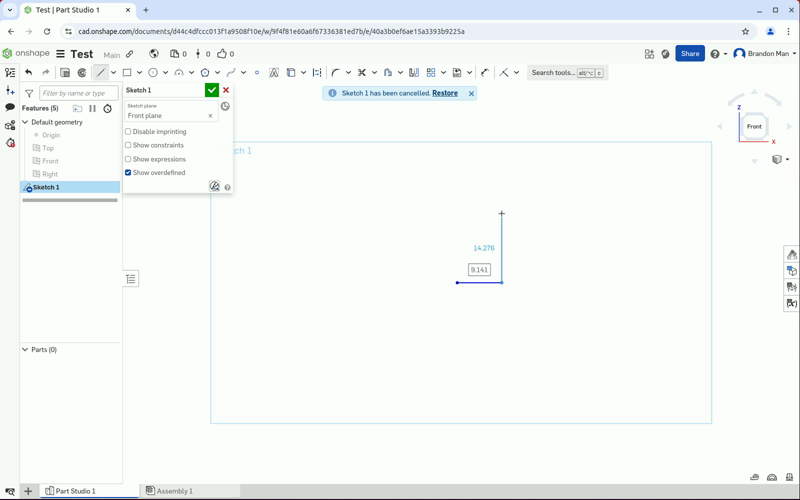
key_up(shift)
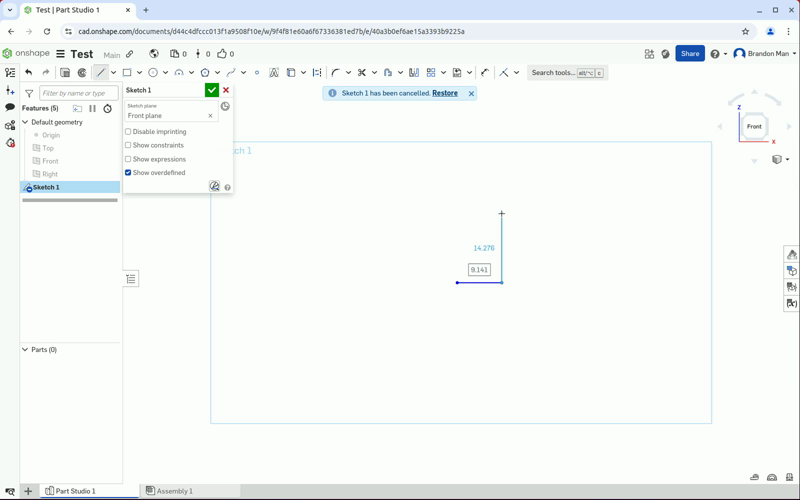
key_down(shift)
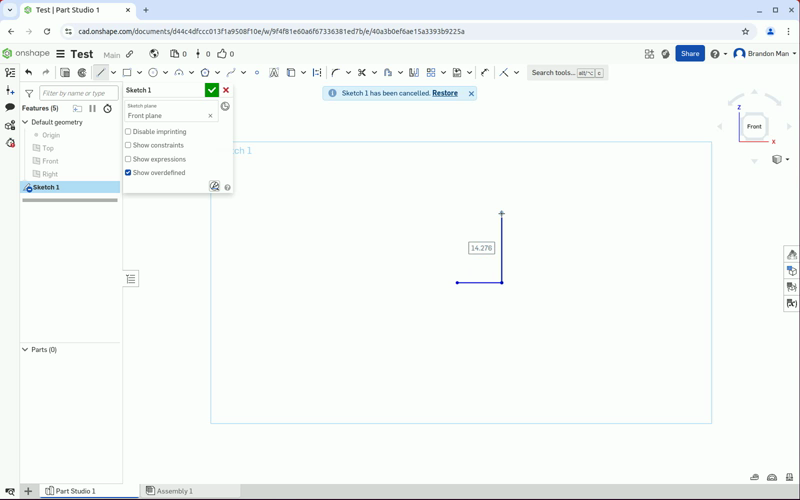
mouse_move(531, 213)
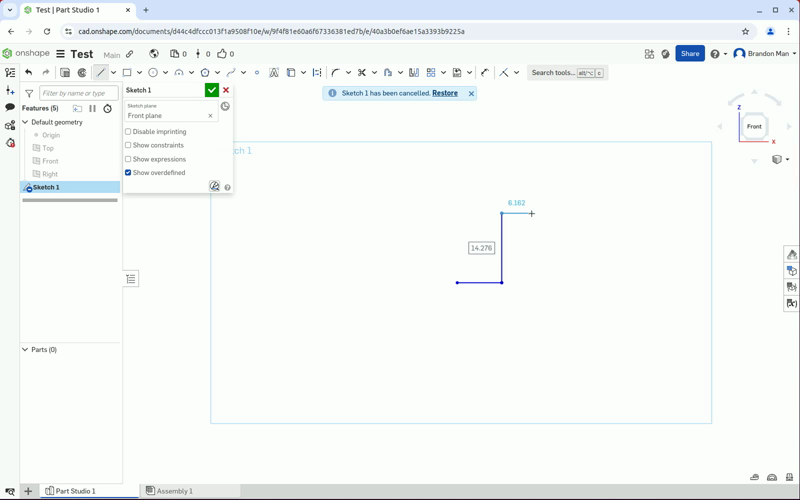
mouse_move(457, 213)
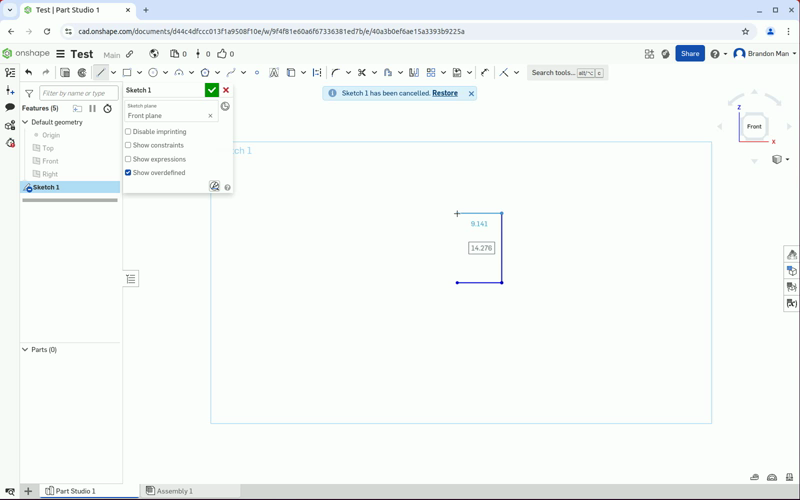
click(457, 213)
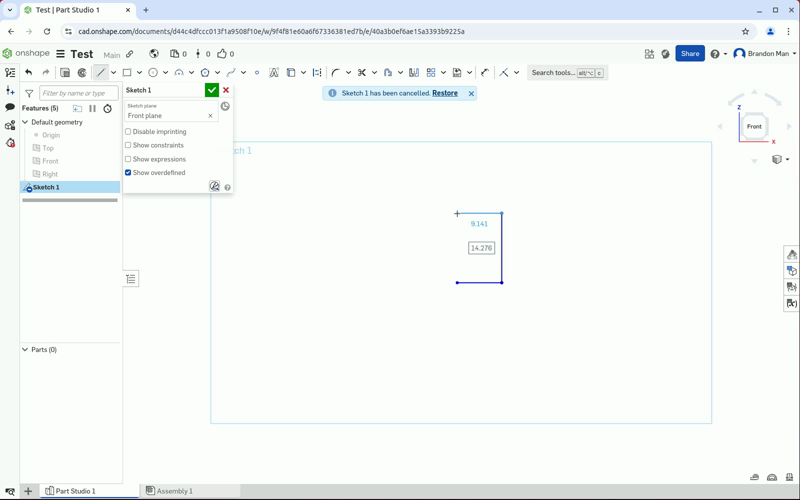
key_up(shift)
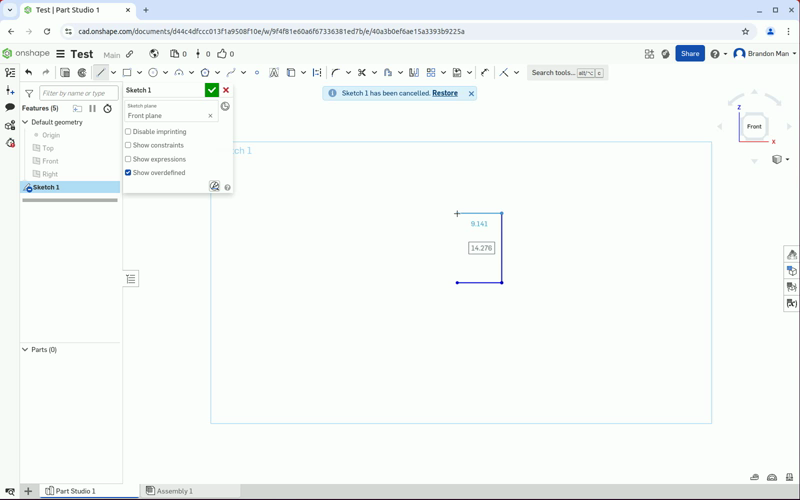
key_down(shift)
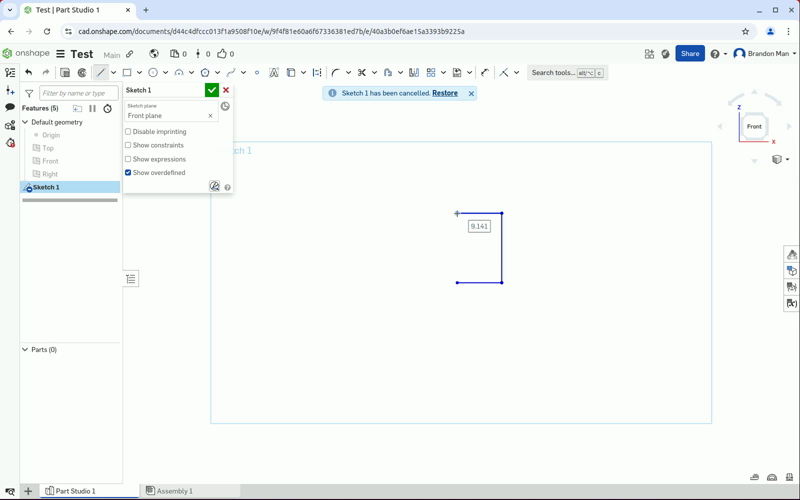
mouse_move(457, 282)
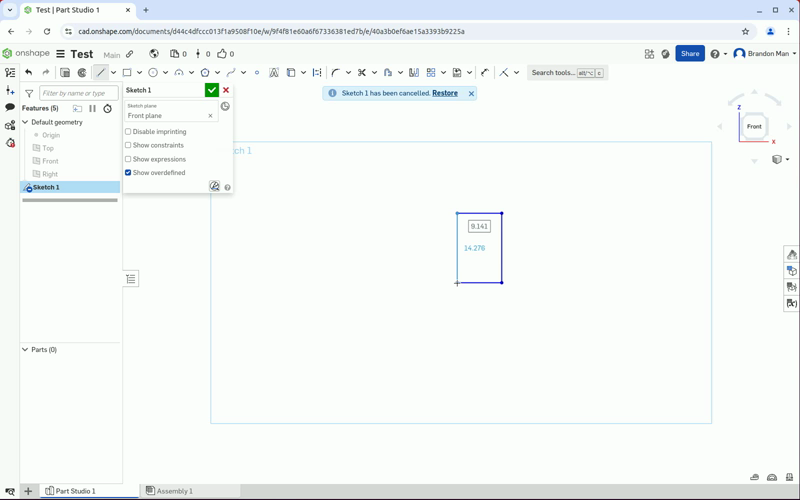
key_up(shift)
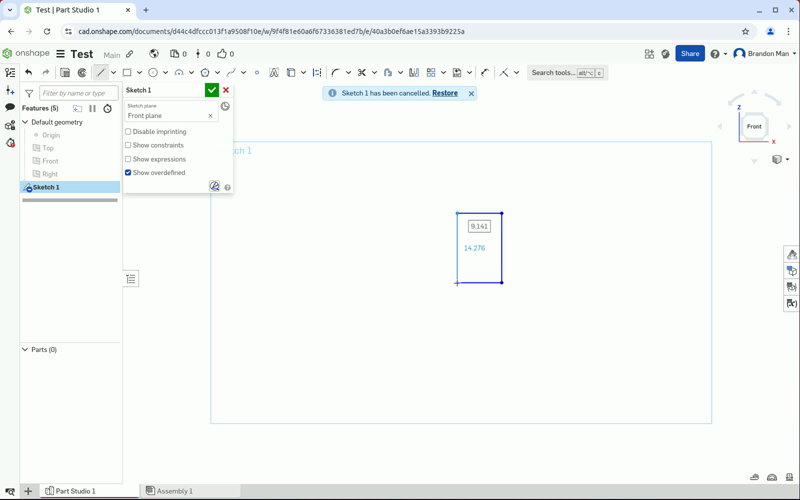
click(457, 282)
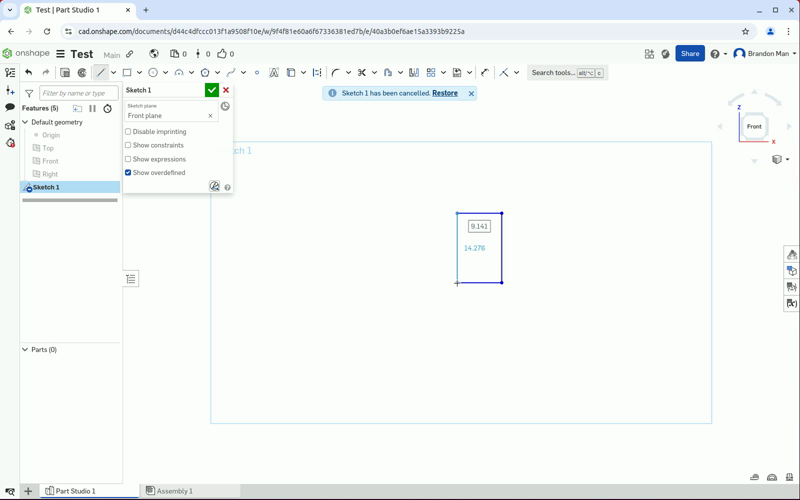
key(esc)
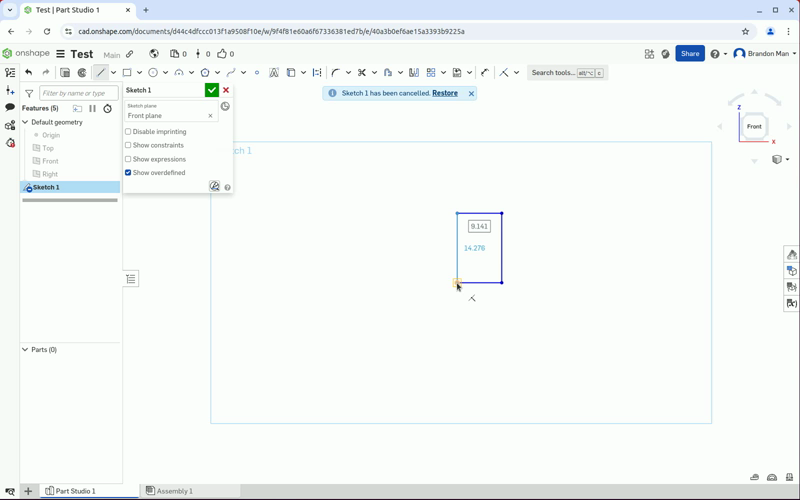
mouse_move(498, 267)
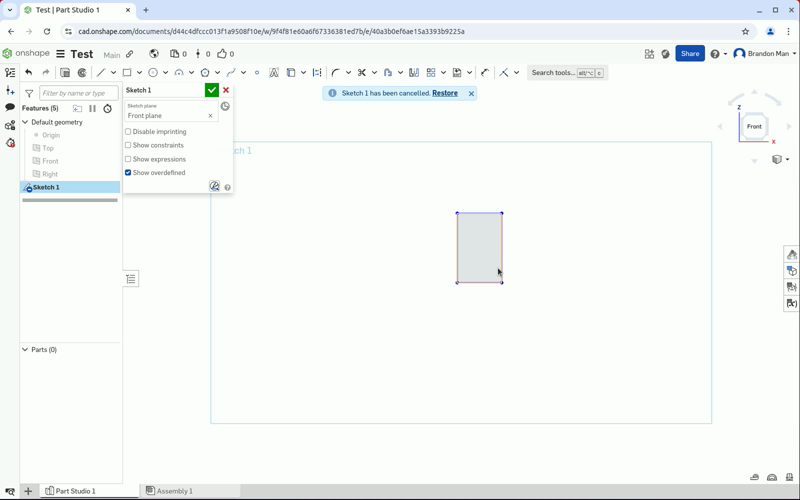
click(498, 267)
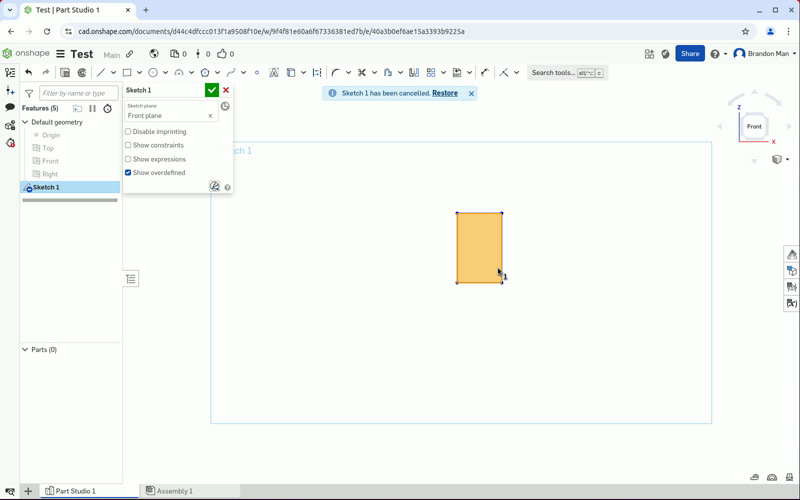
mouse_move(73, 352)
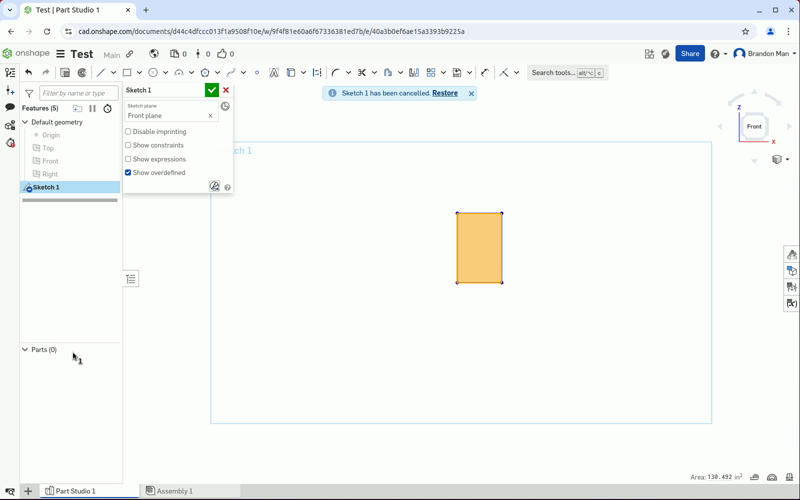
key(shift+y)
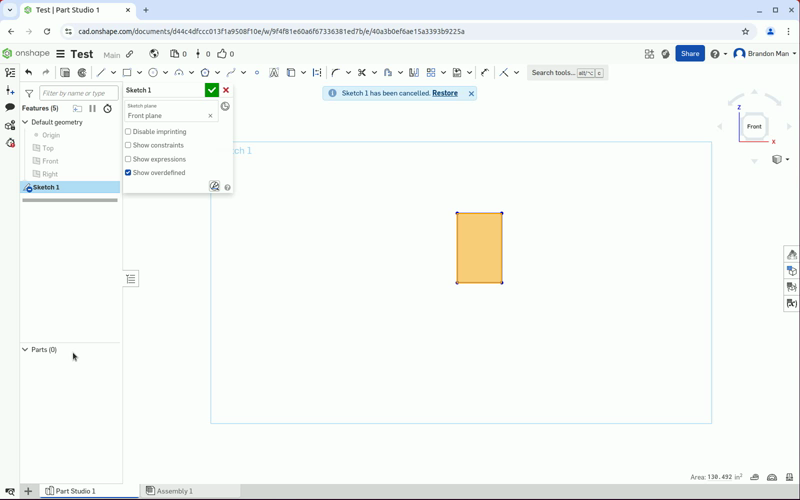
key(shift+e)
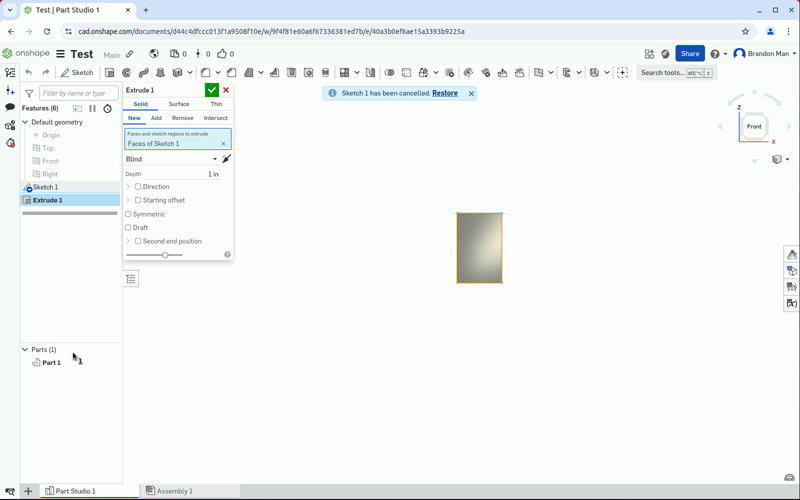
mouse_move(143, 106)
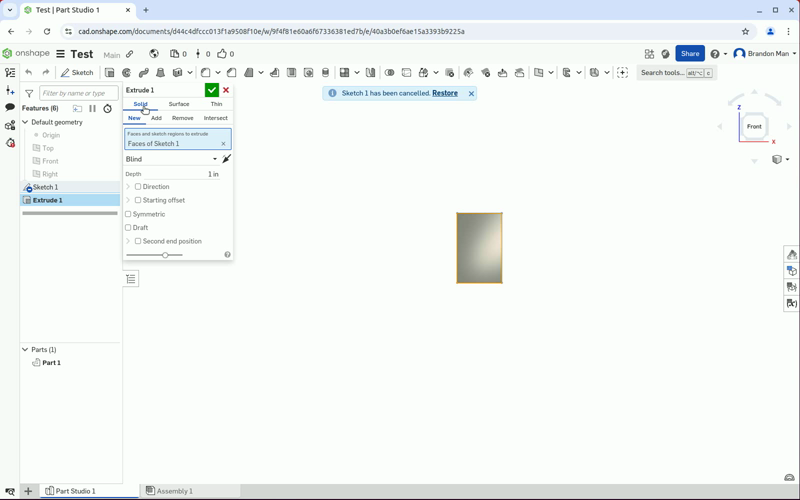
click(143, 106)
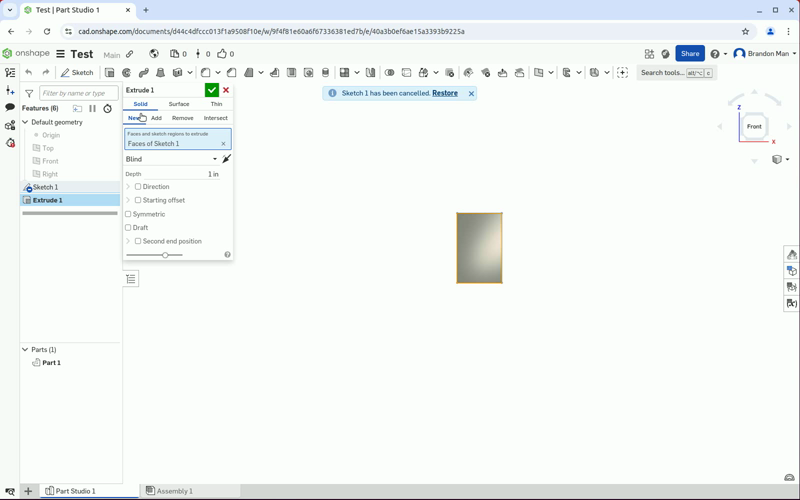
mouse_move(137, 120)
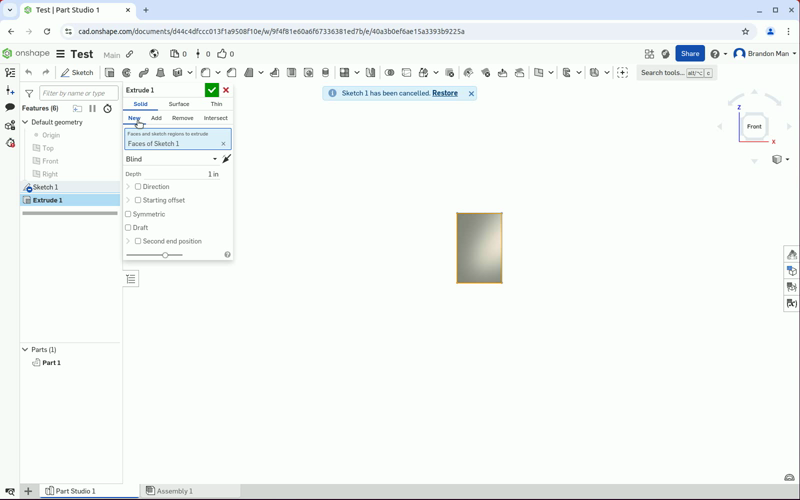
click(137, 120)
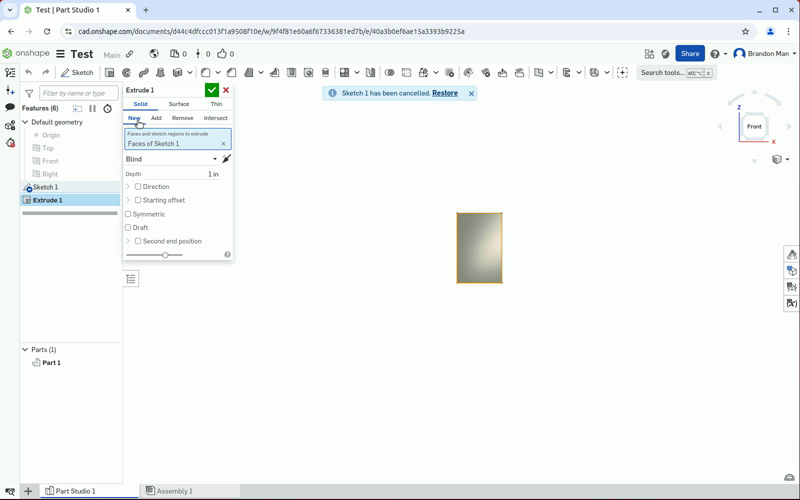
key(tab, 4)
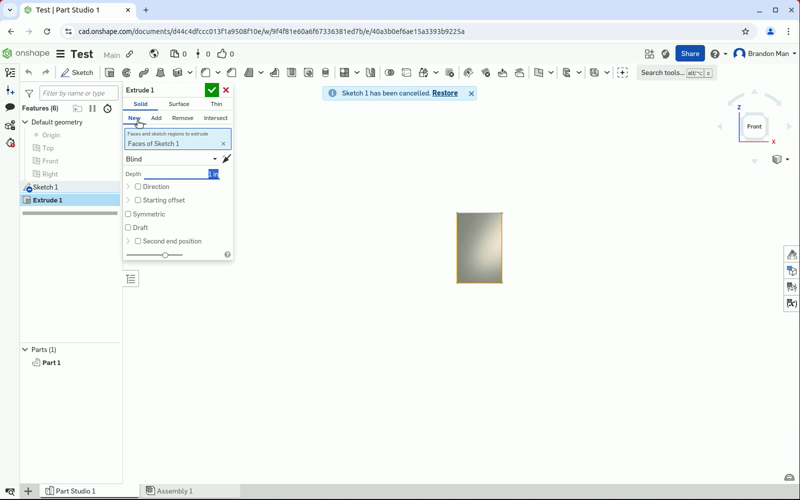
text(-0.241)
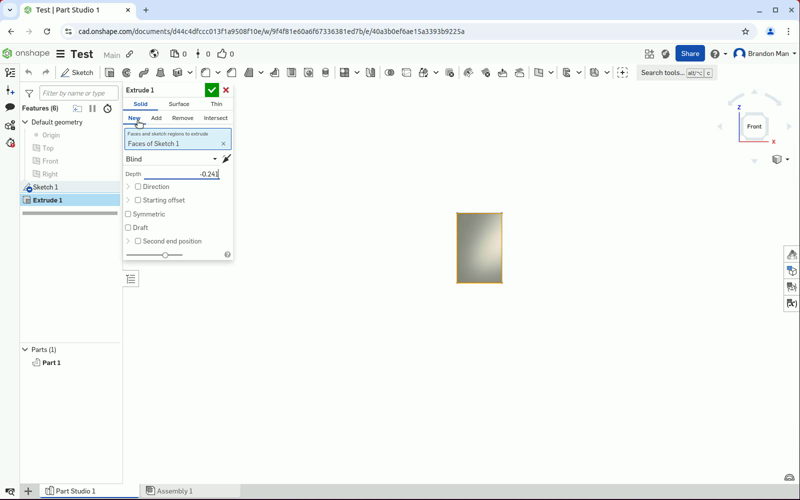
key(enter)
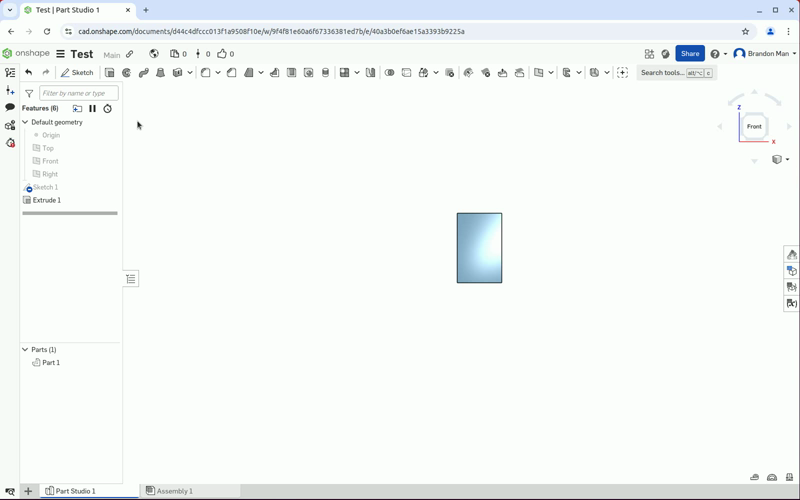
key(shift+h)
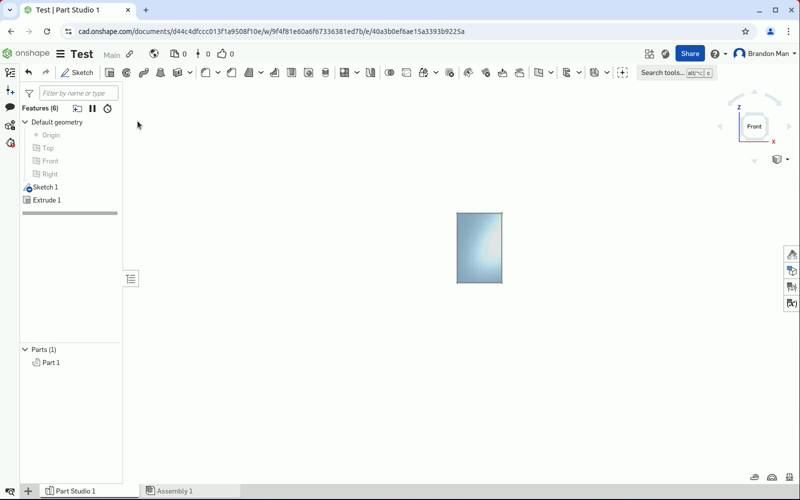
key(shift+h)
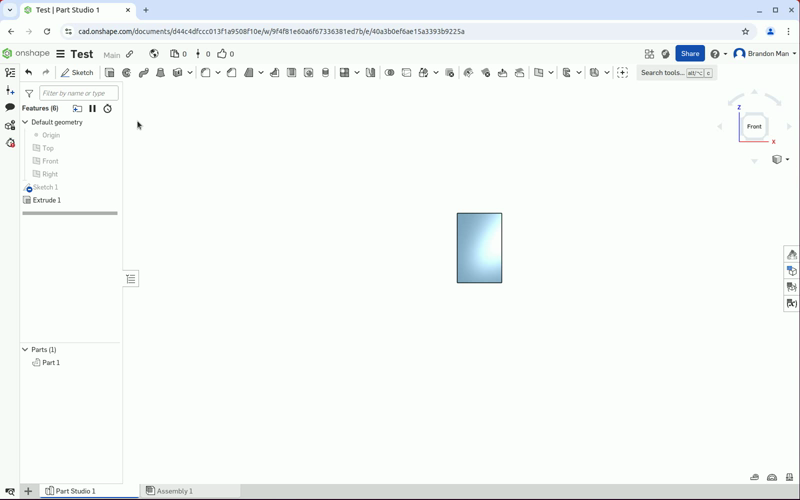
mouse_move(73, 189)
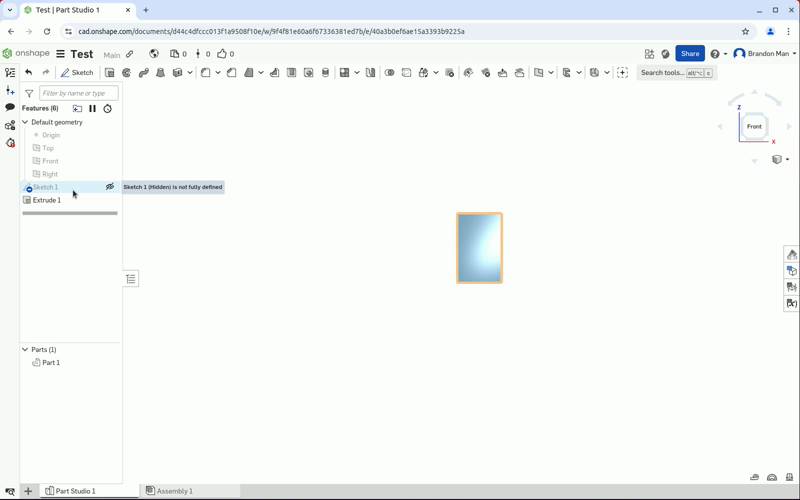
click(73, 189)
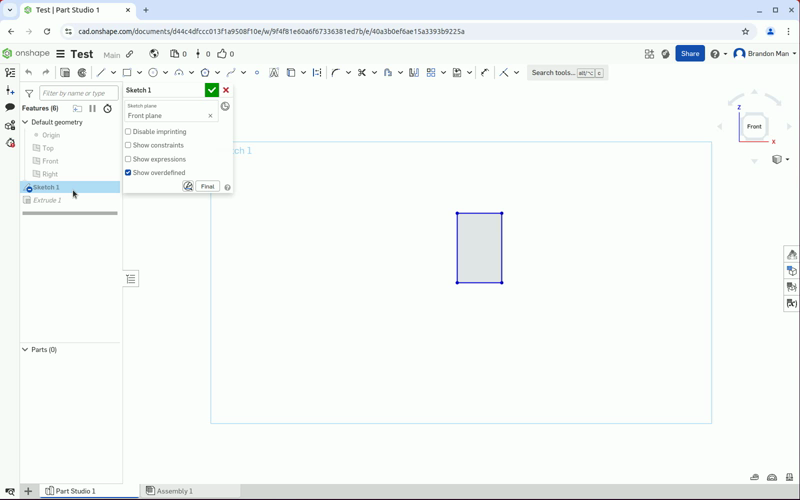
mouse_move(229, 92)
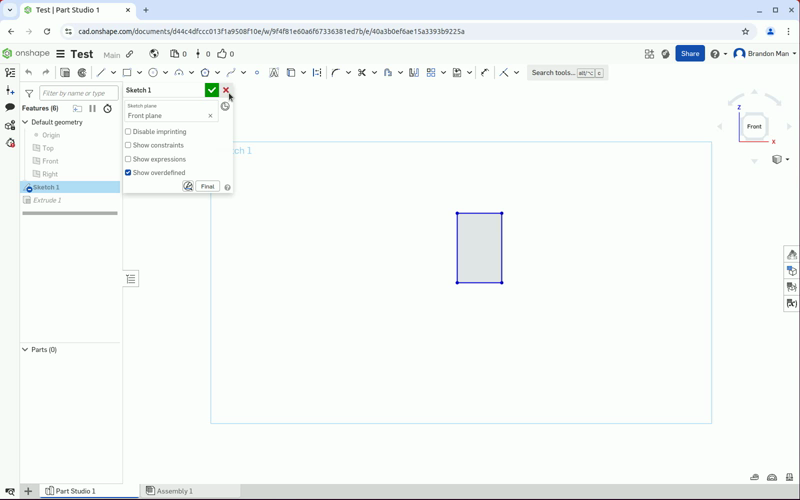
click(229, 92)
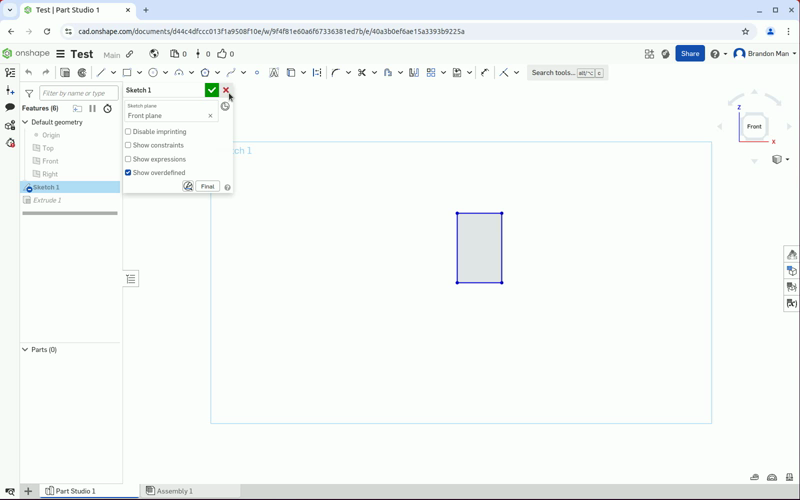
key(shift+s)
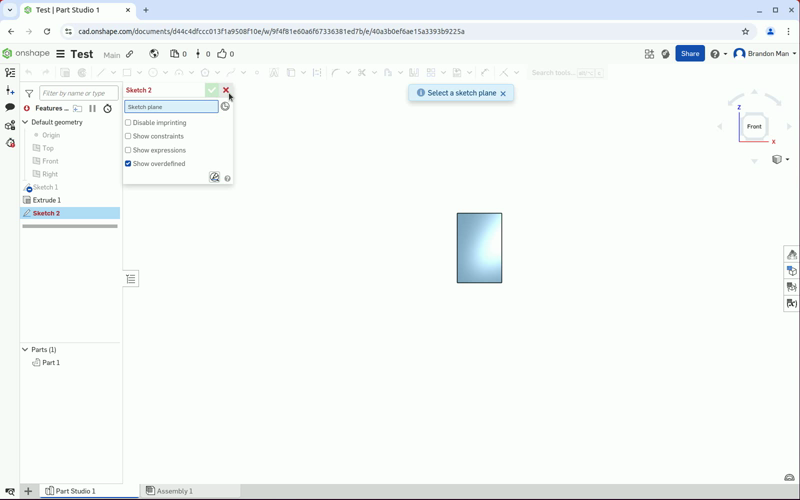
mouse_move(73, 163)
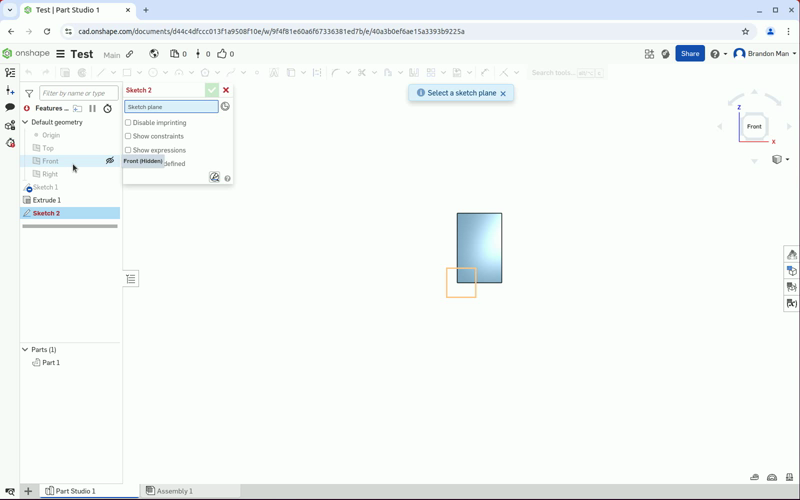
click(73, 163)
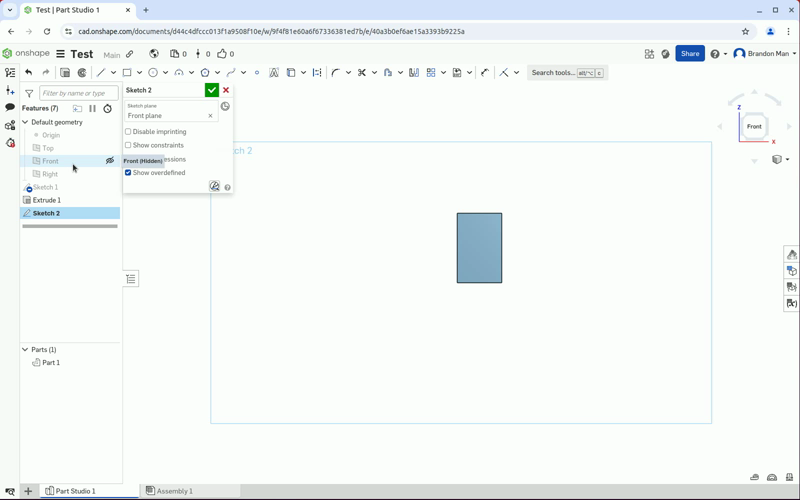
mouse_move(73, 352)
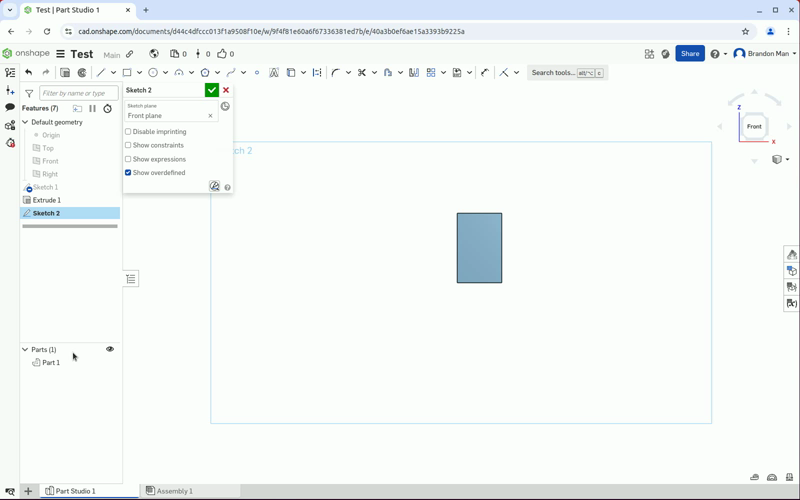
key(y)
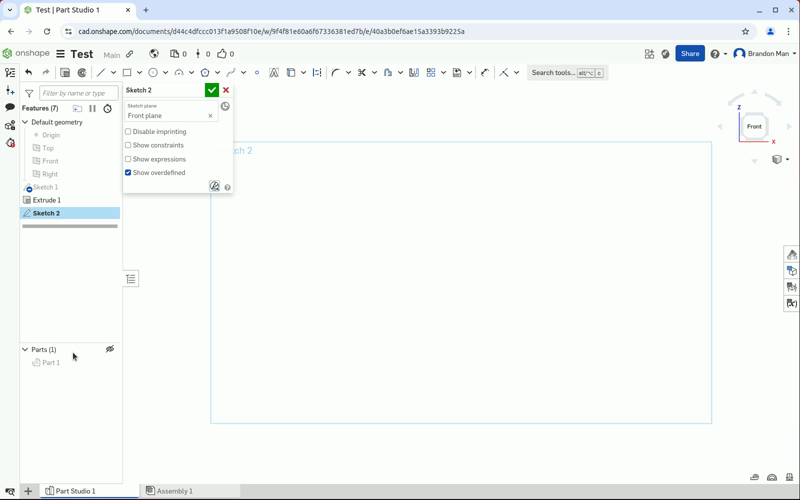
key(l)
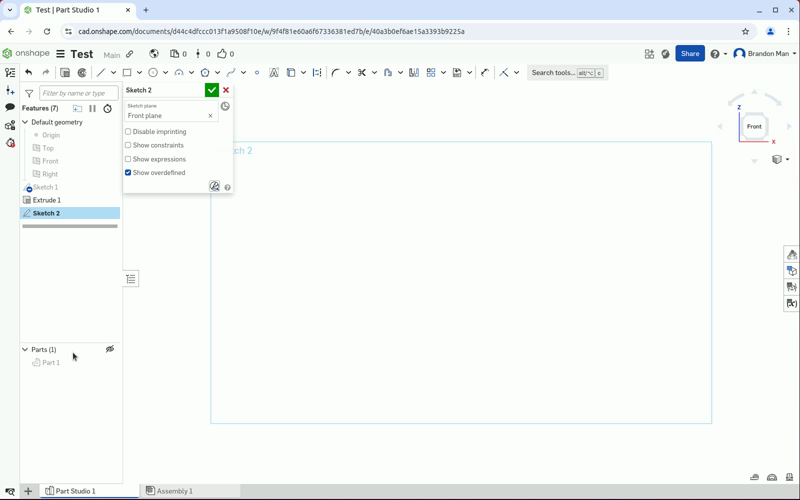
key_down(shift)
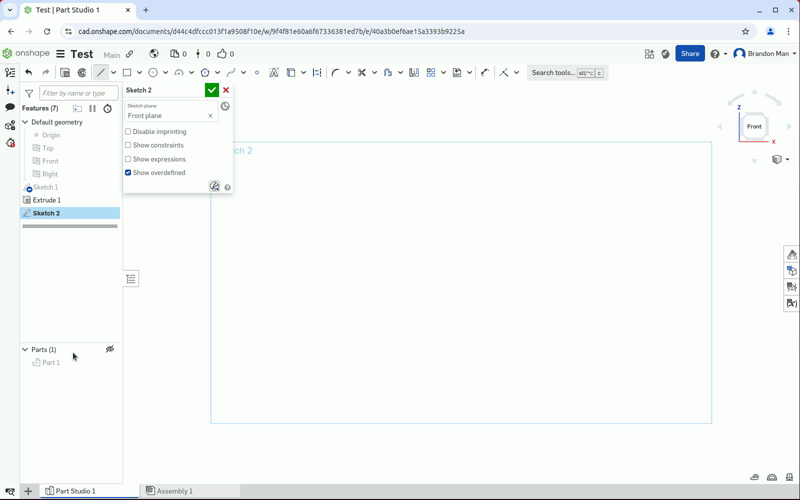
mouse_move(520, 282)
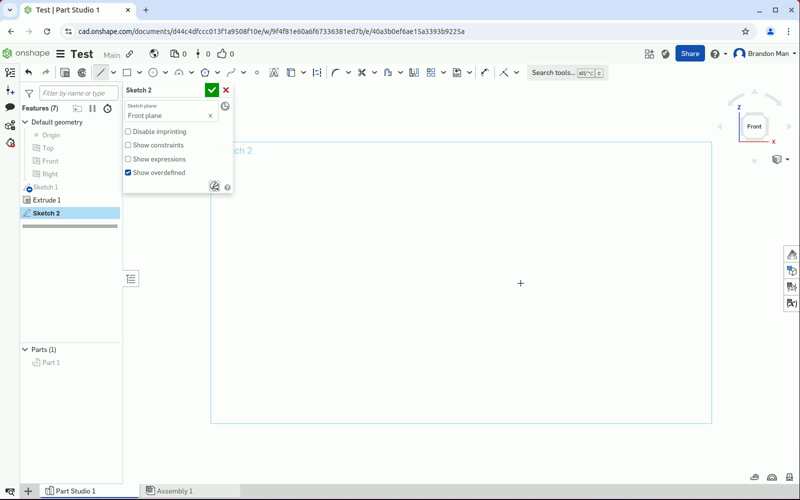
click(520, 282)
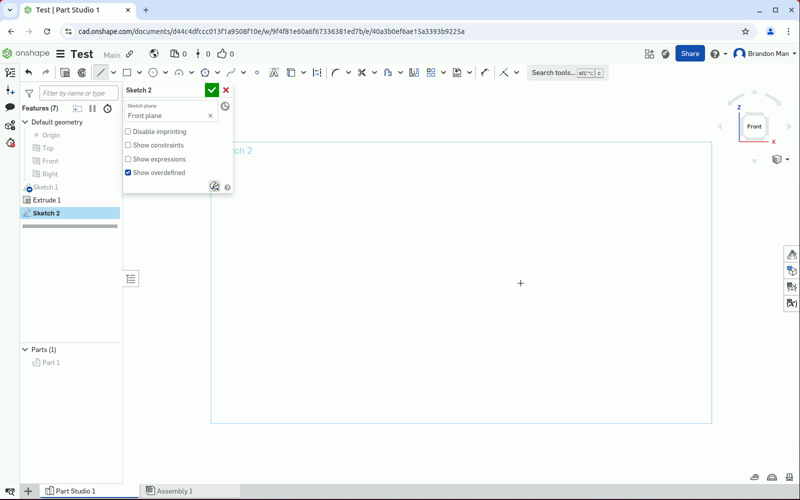
key_up(shift)
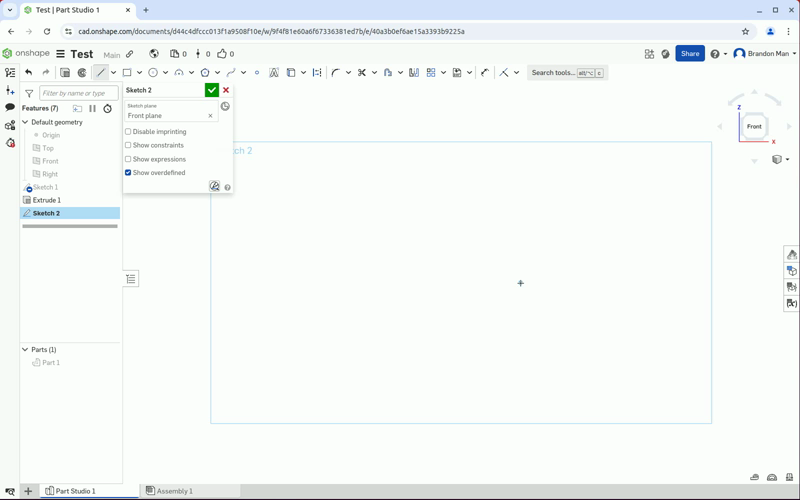
key_down(shift)
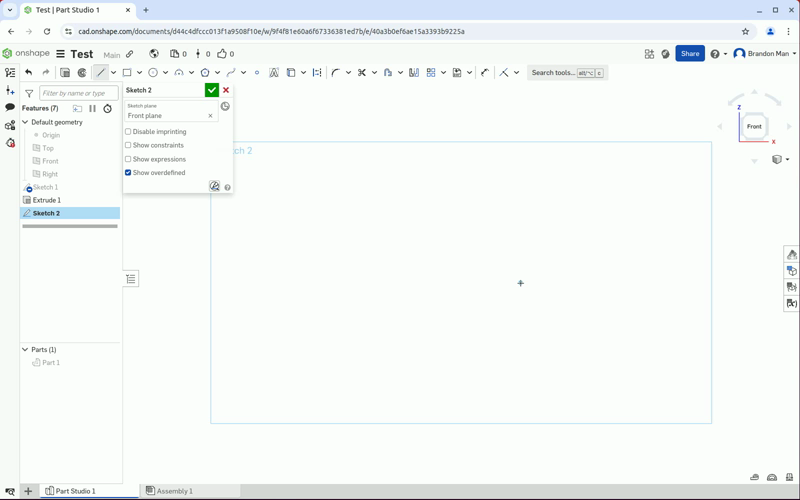
mouse_move(550, 282)
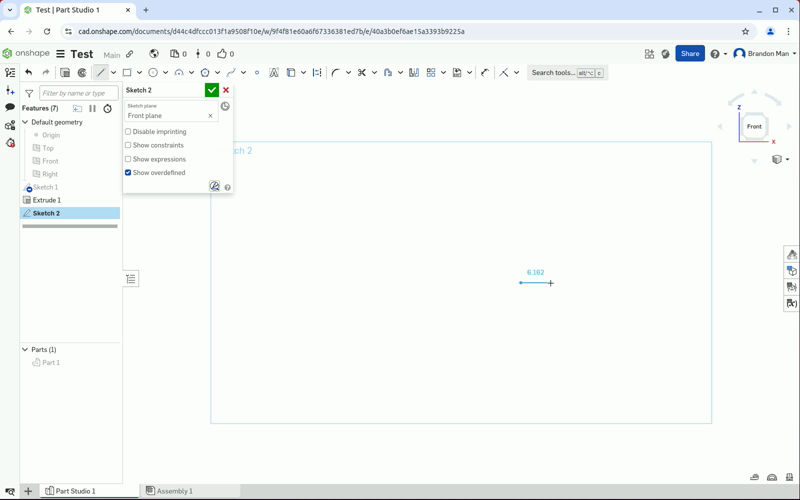
mouse_move(573, 282)
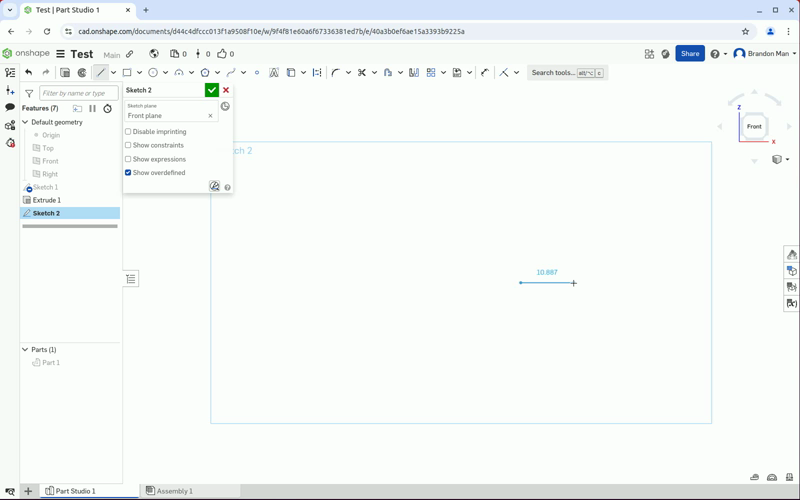
click(573, 282)
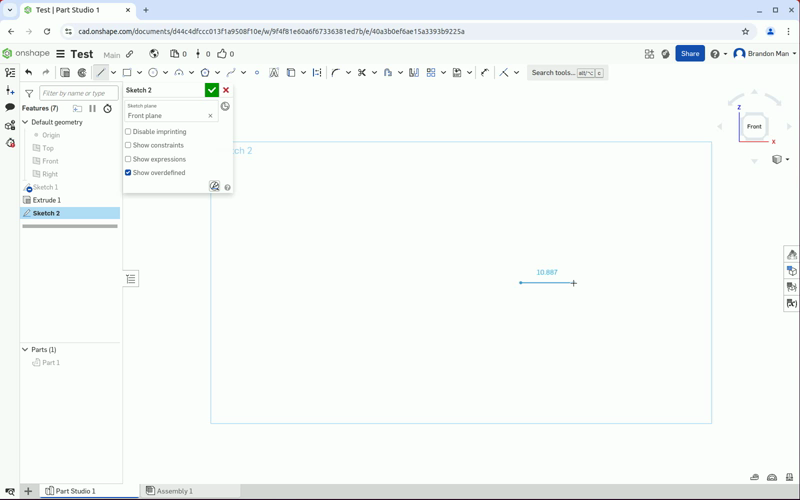
key_up(shift)
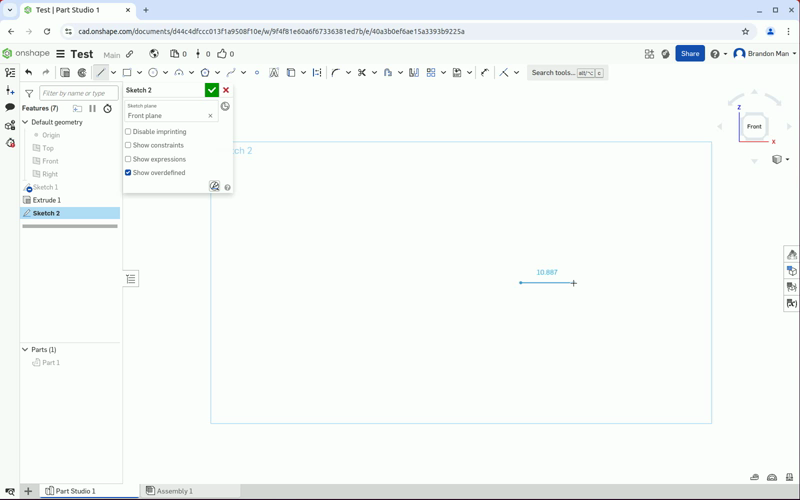
key_down(shift)
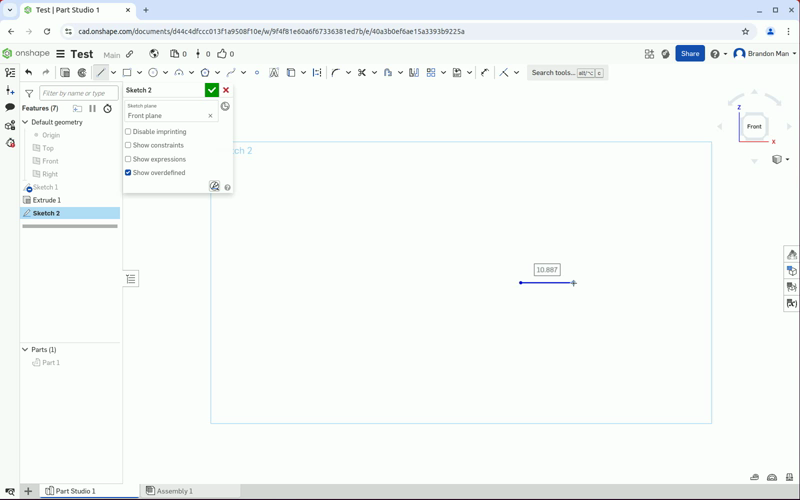
mouse_move(573, 213)
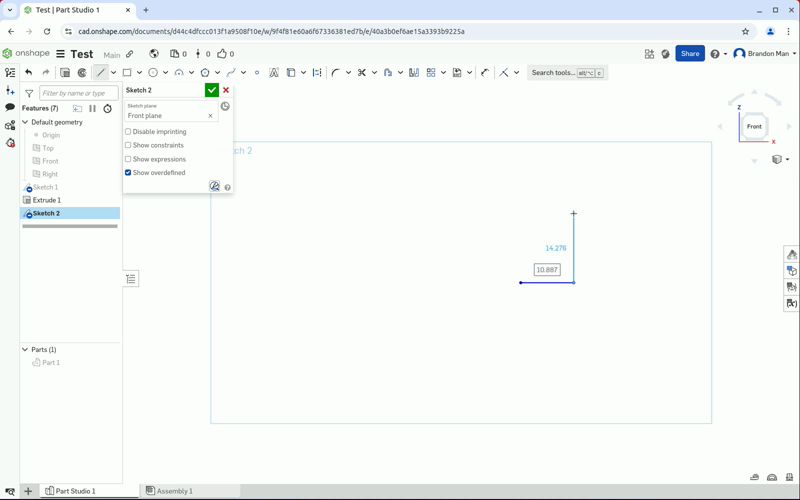
click(573, 213)
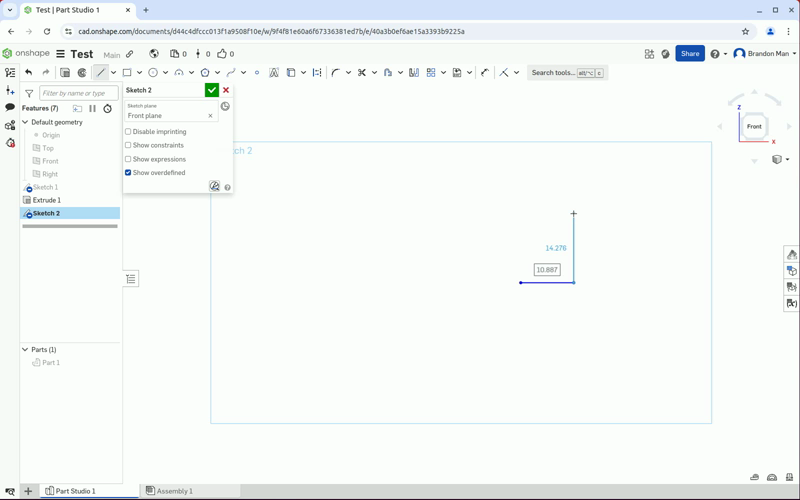
key_up(shift)
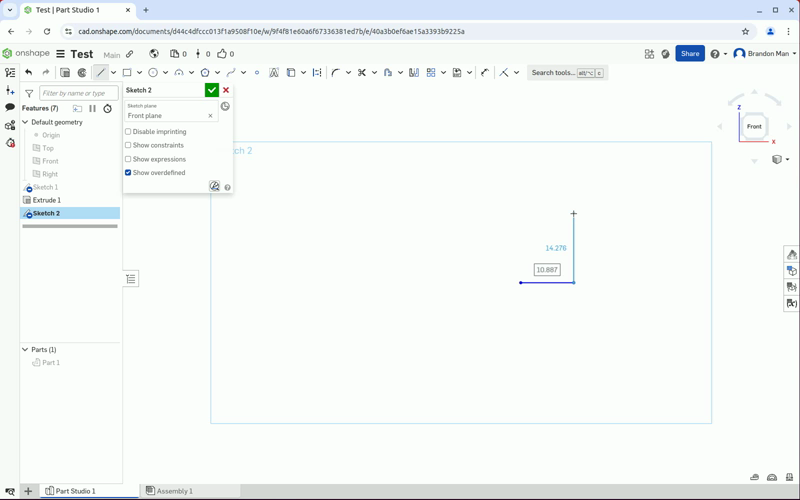
key_down(shift)
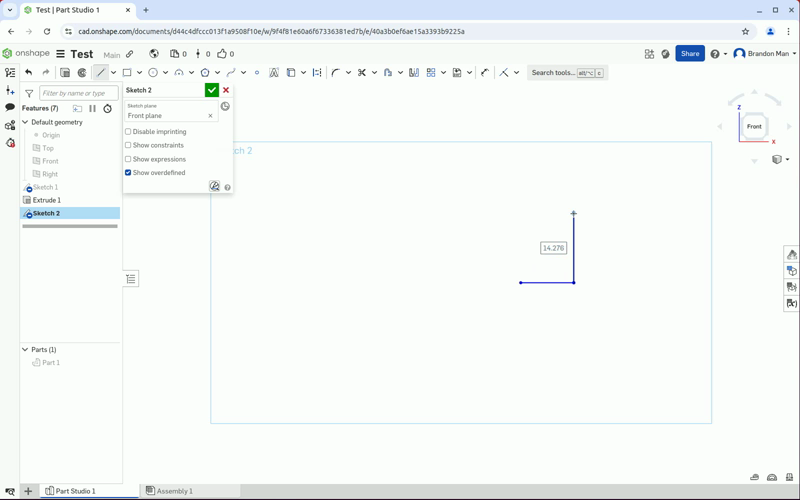
mouse_move(589, 213)
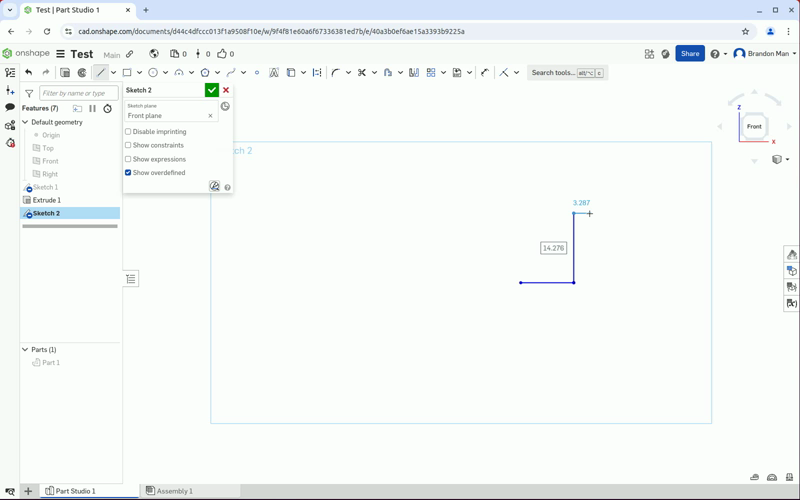
mouse_move(520, 213)
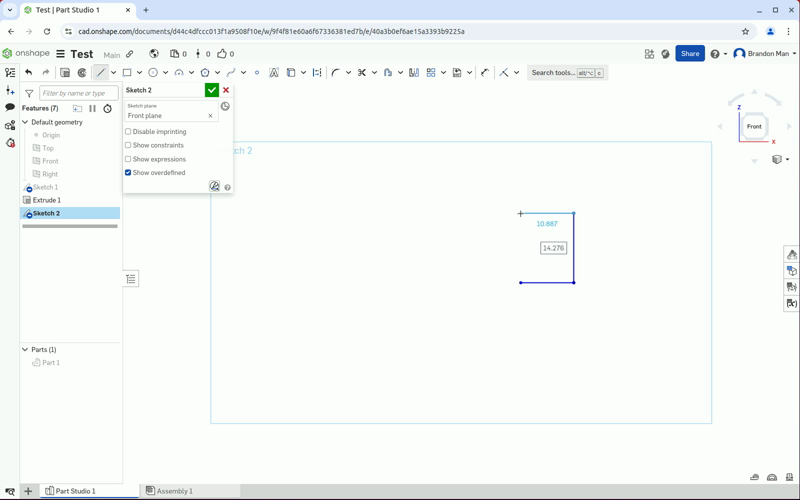
click(520, 213)
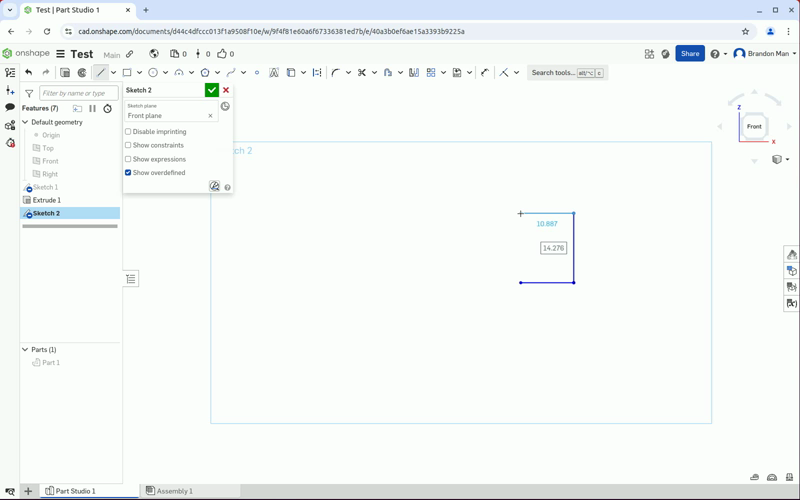
key_up(shift)
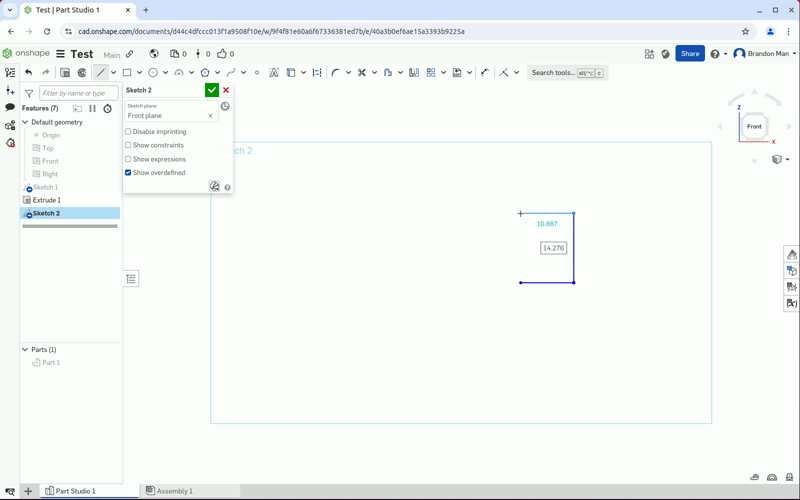
key_down(shift)
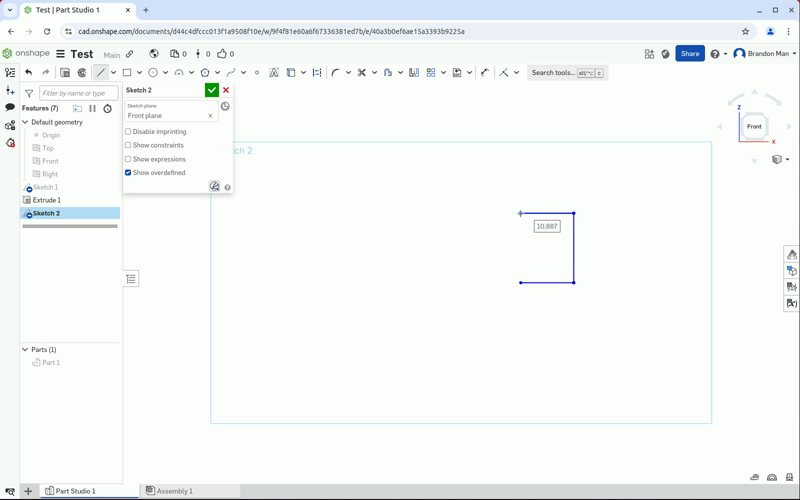
mouse_move(520, 282)
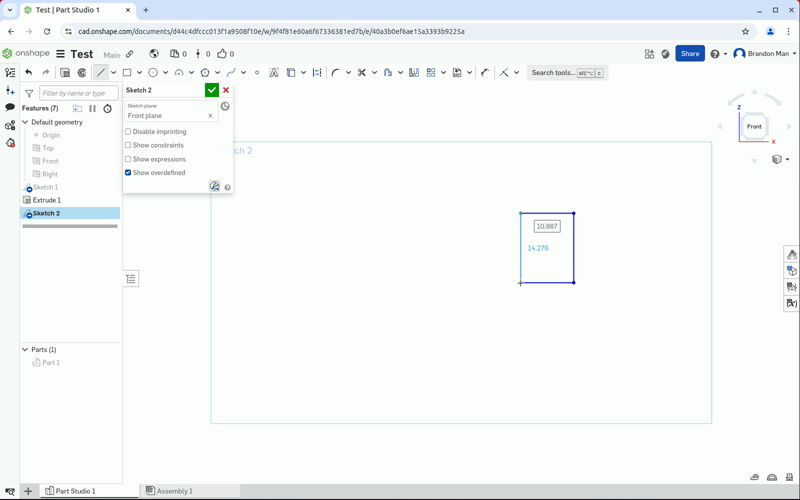
key_up(shift)
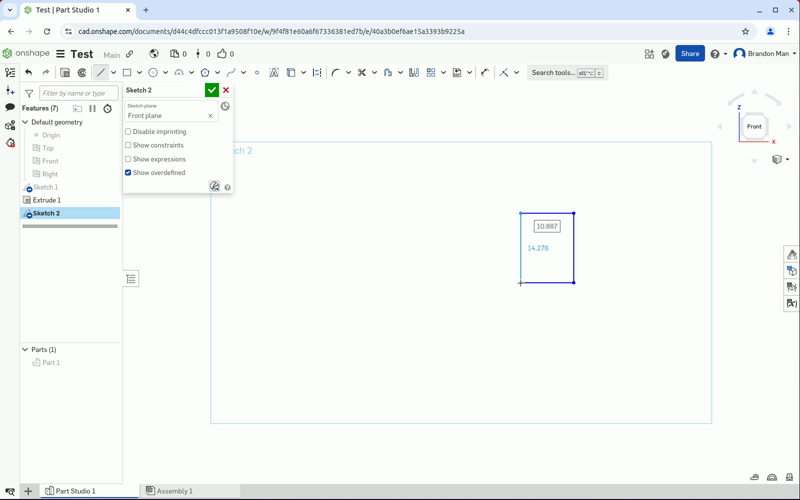
click(520, 282)
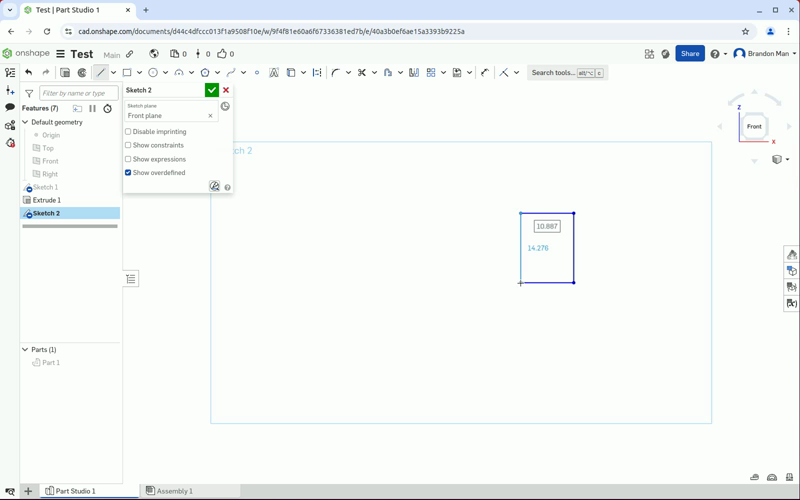
key(esc)
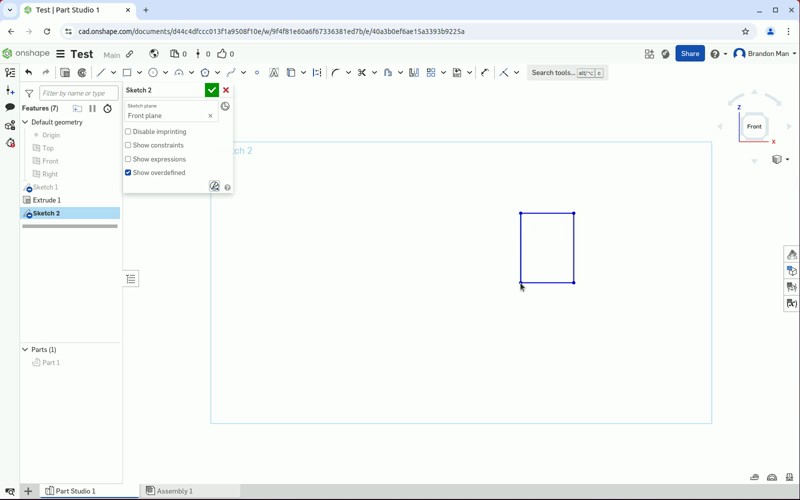
mouse_move(539, 237)
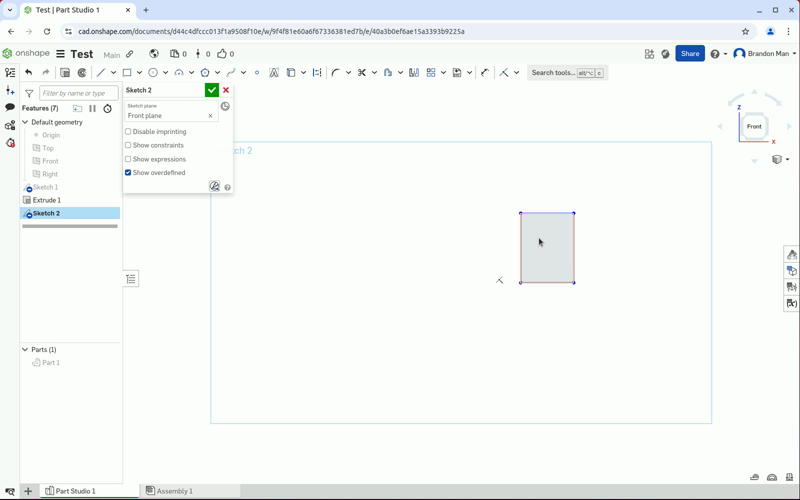
click(539, 237)
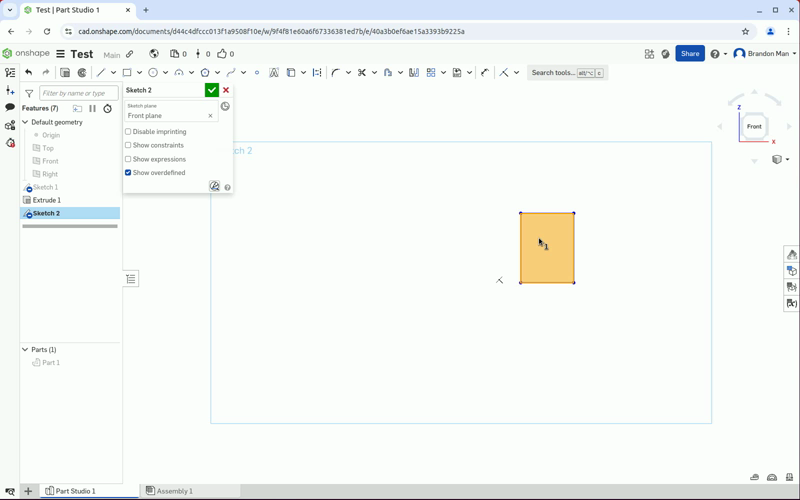
mouse_move(73, 352)
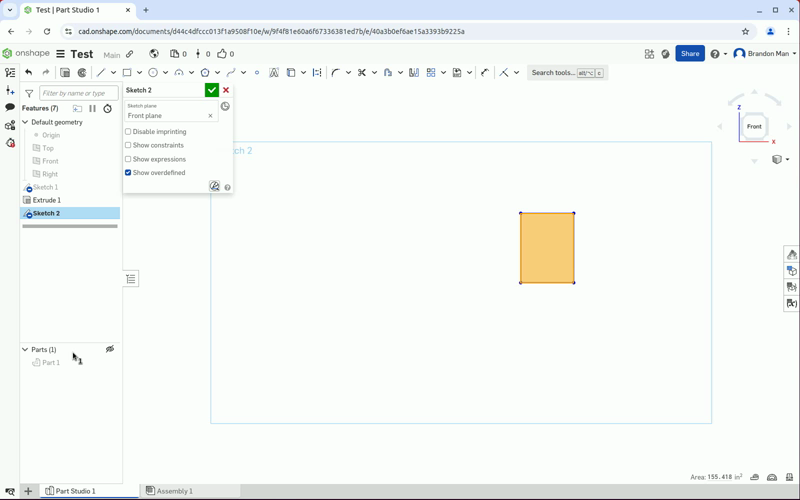
key(shift+y)
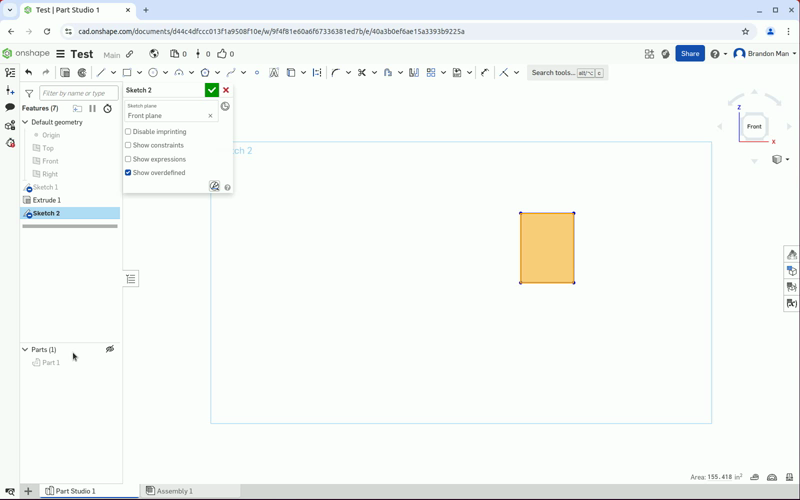
key(shift+e)
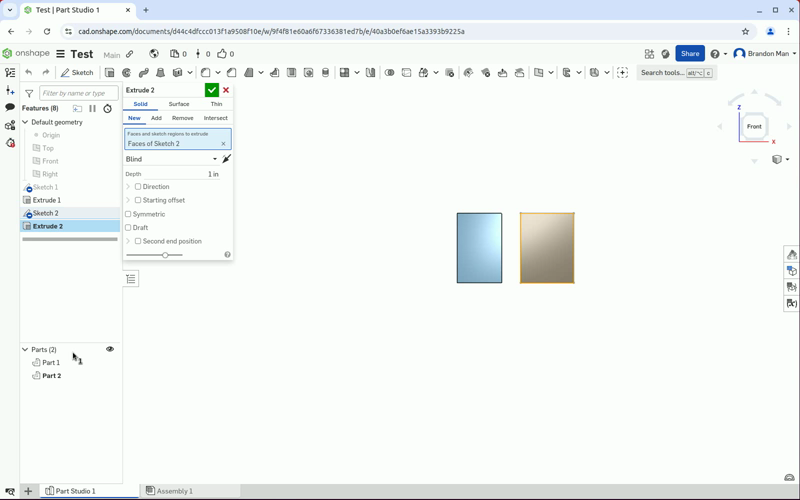
mouse_move(143, 106)
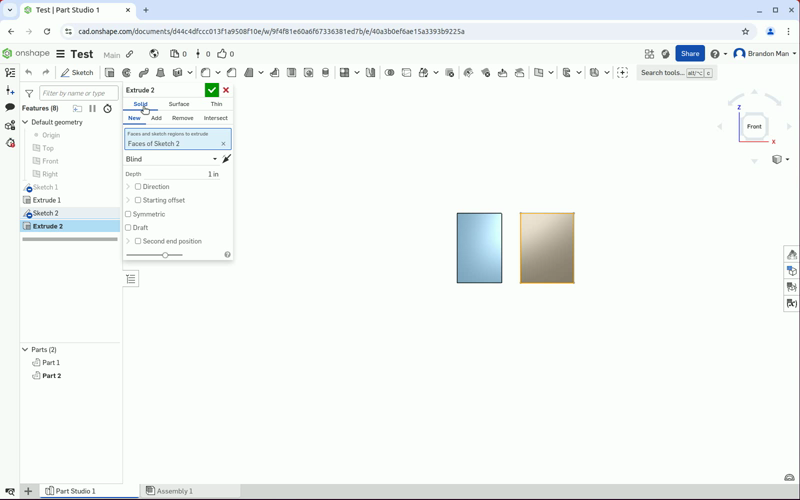
click(143, 106)
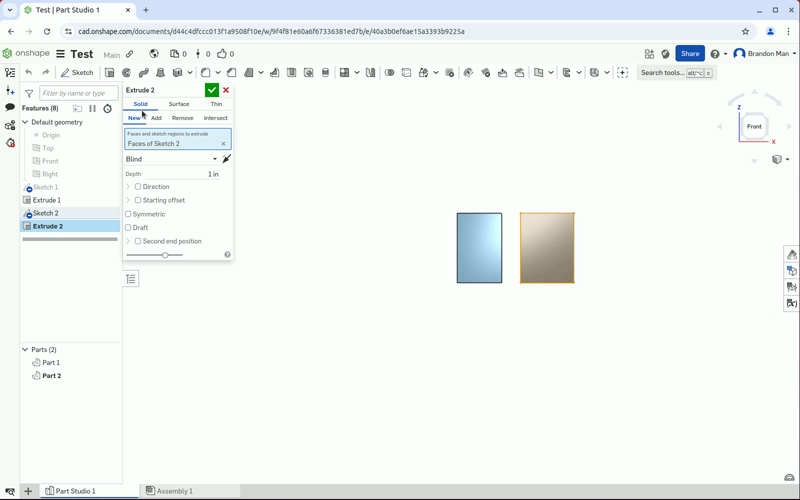
mouse_move(137, 120)
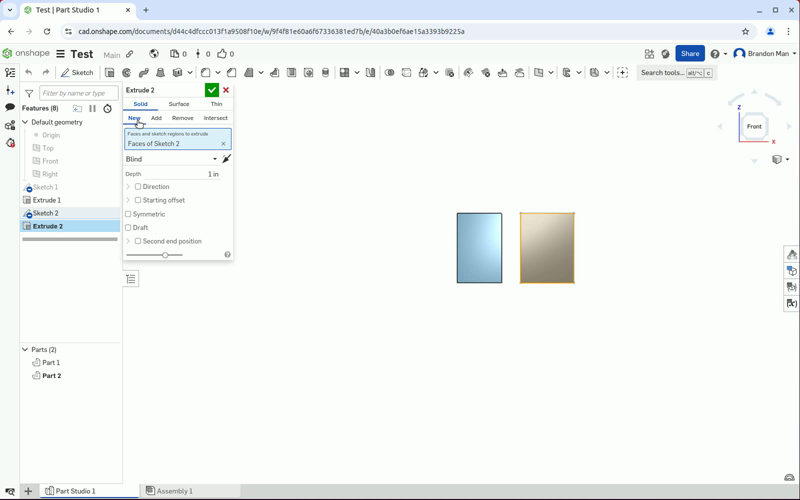
click(137, 120)
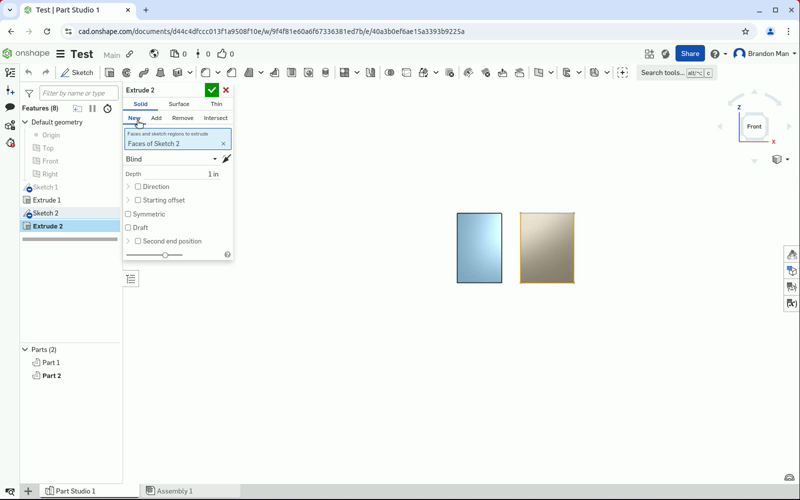
key(tab, 4)
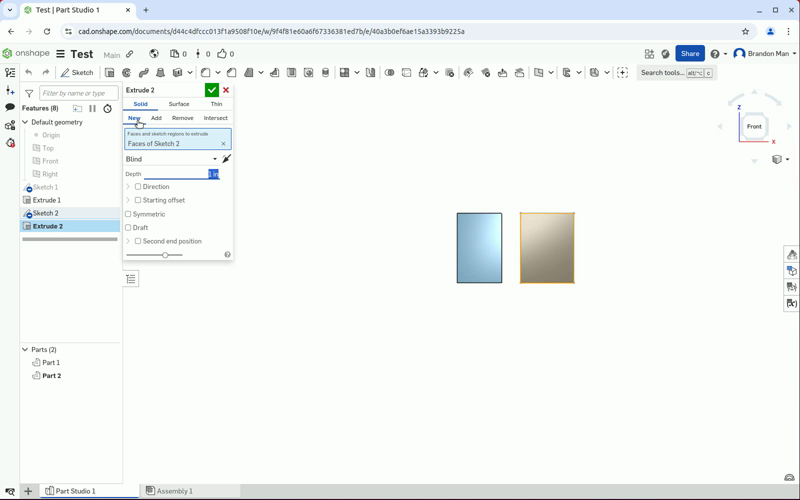
text(-0.241)
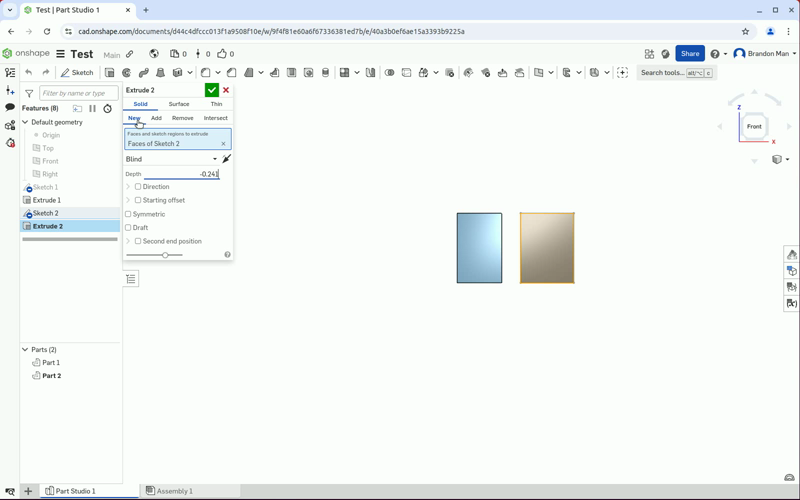
key(enter)
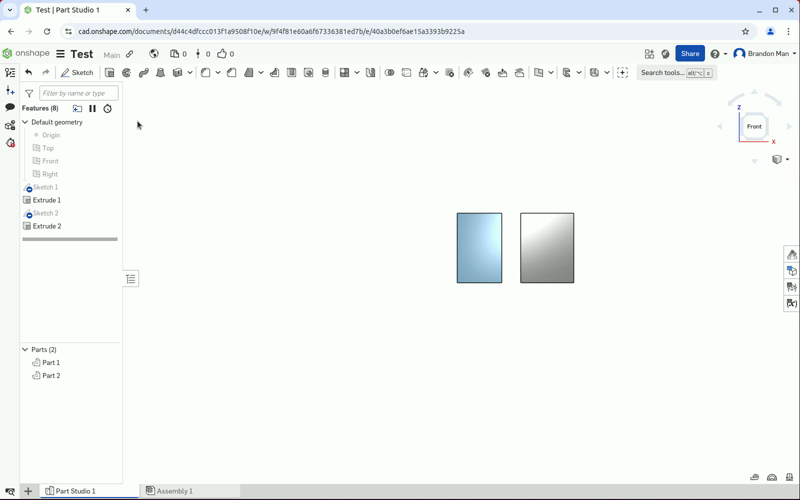
key(shift+h)
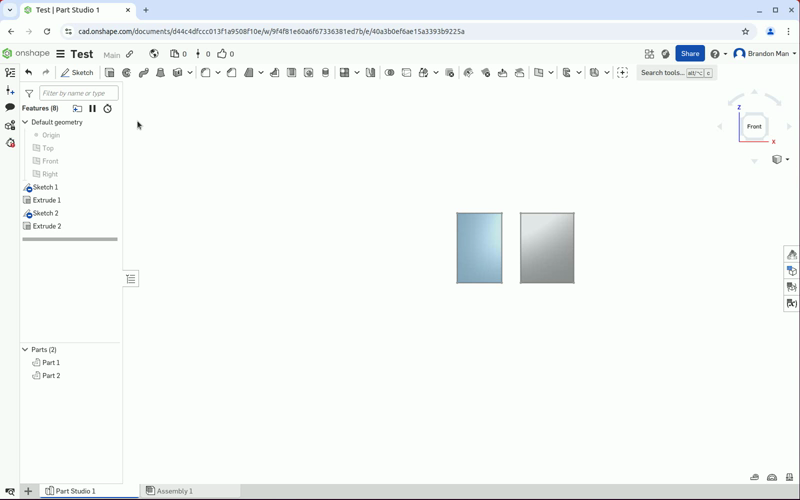
key(shift+h)
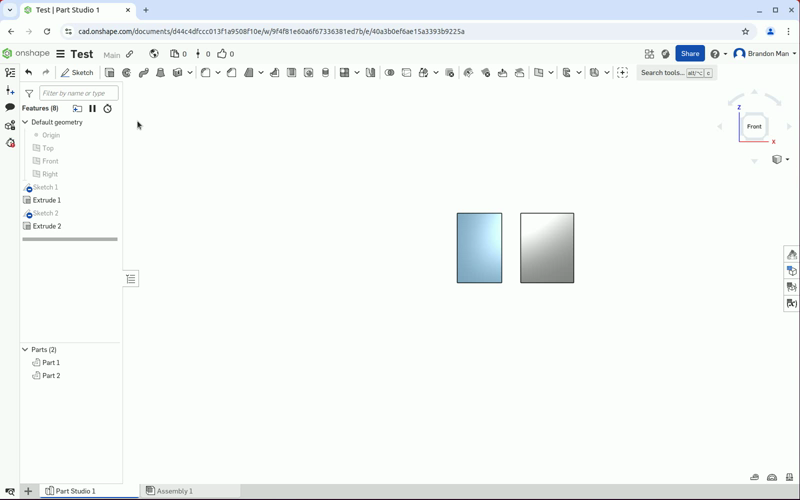
mouse_move(73, 189)
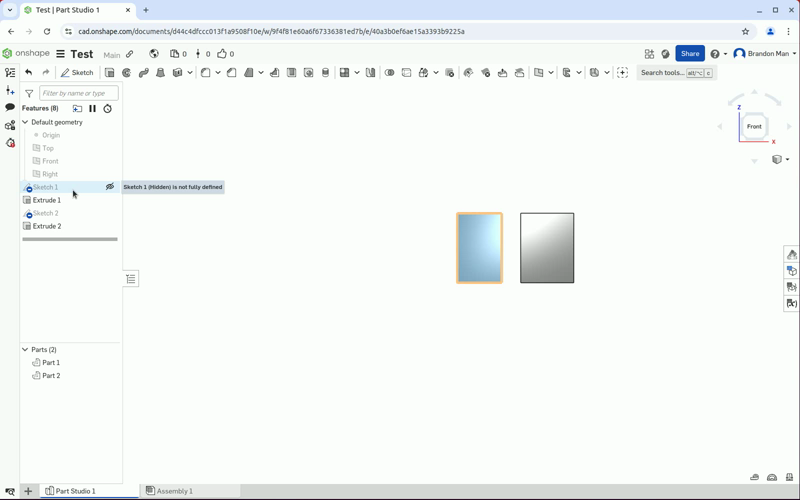
click(73, 189)
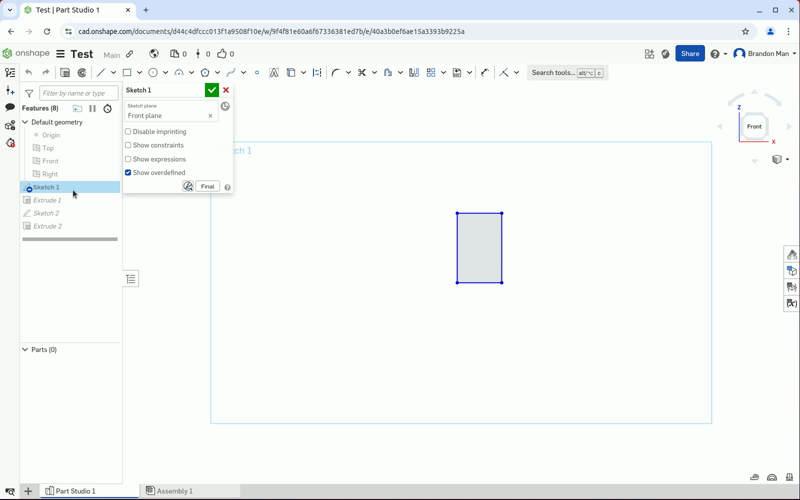
mouse_move(229, 92)
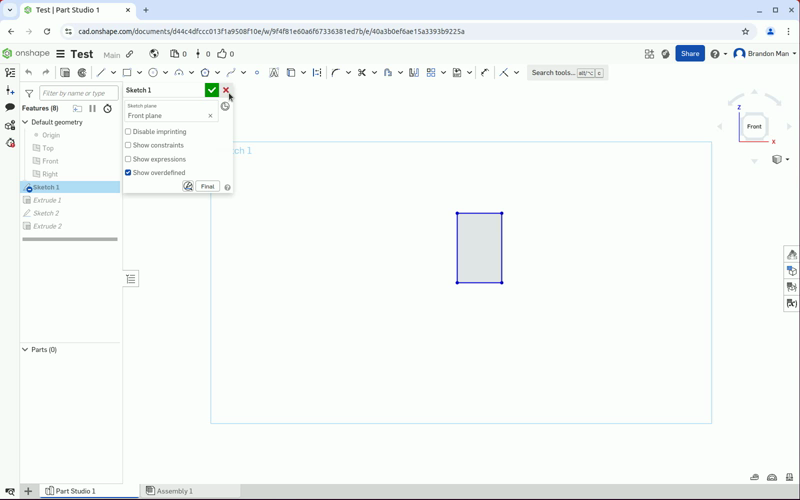
click(229, 92)
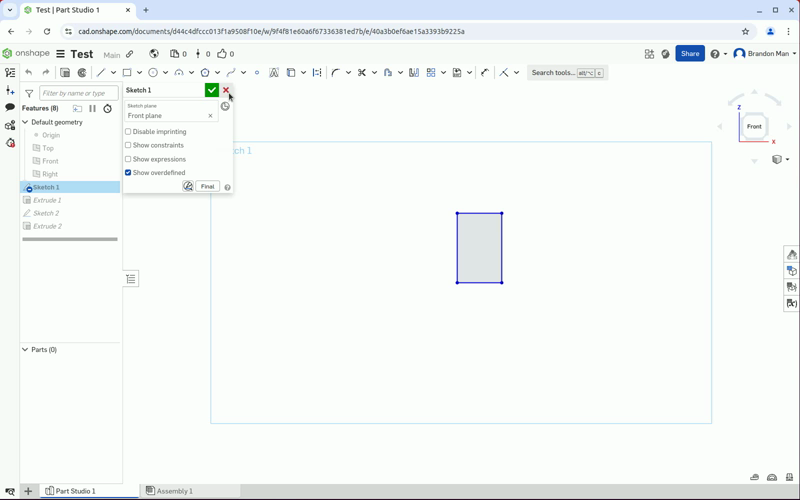
key(shift+s)
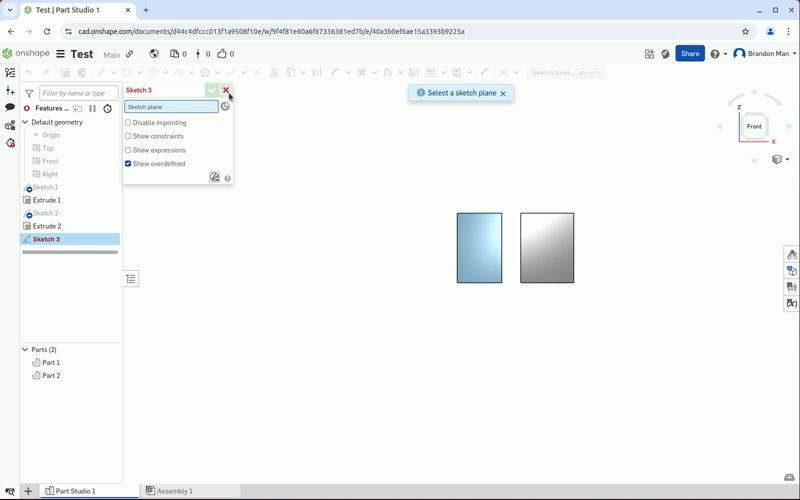
mouse_move(73, 163)
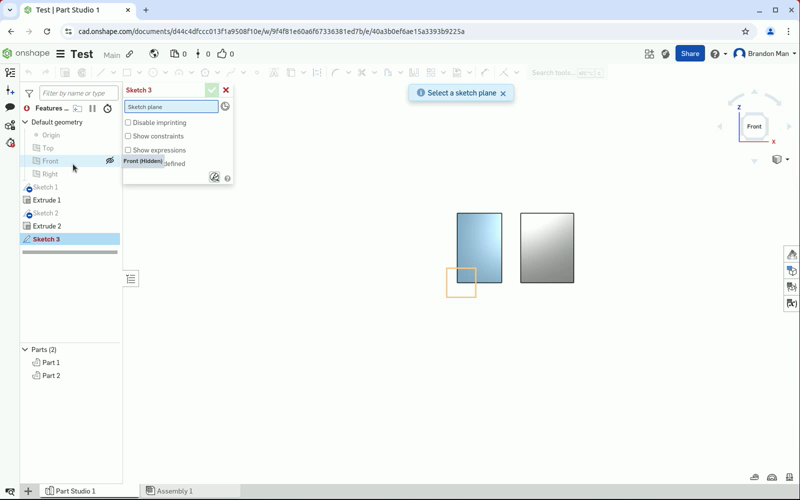
click(73, 163)
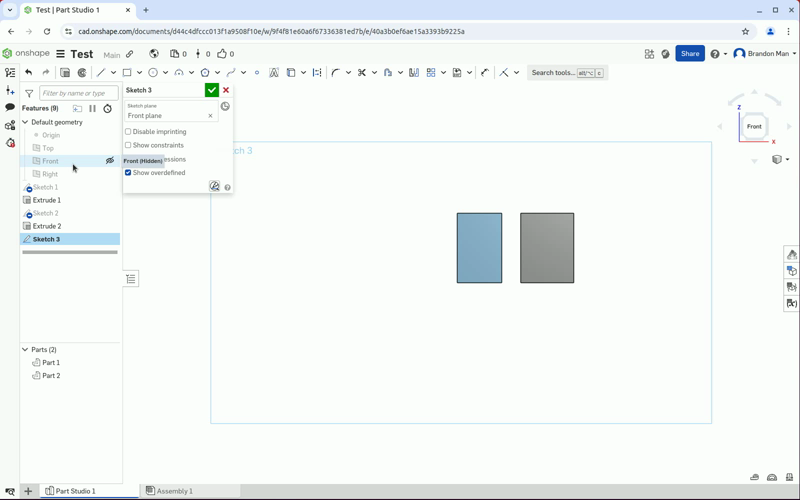
mouse_move(73, 352)
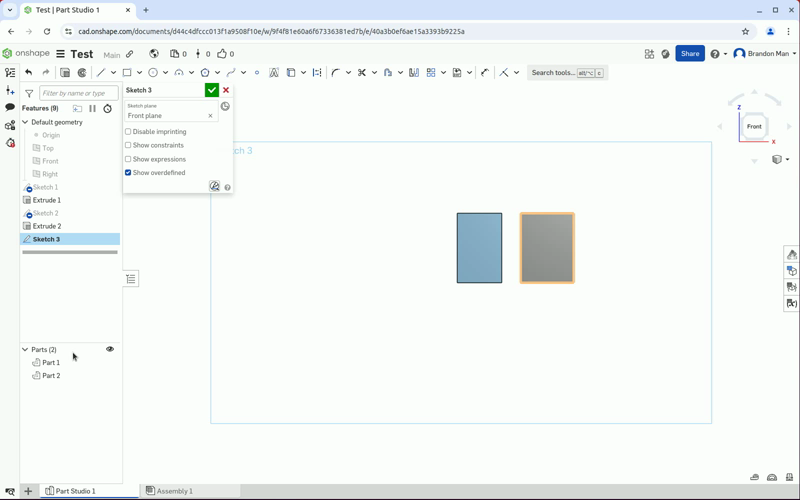
key(y)
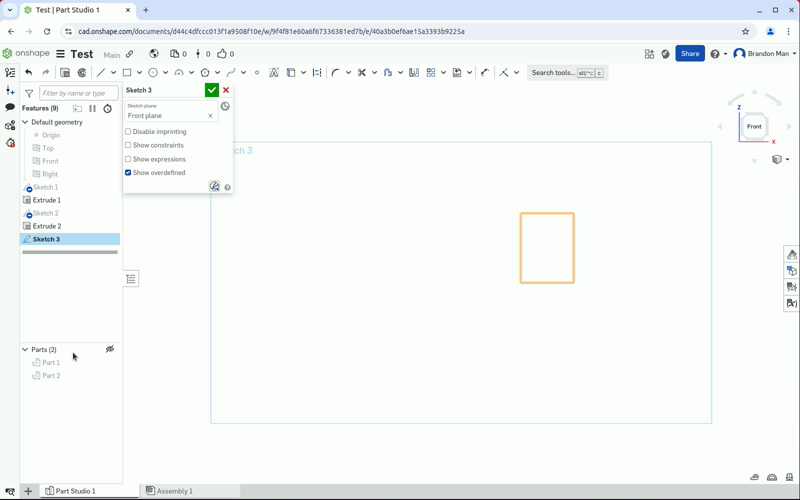
key(l)
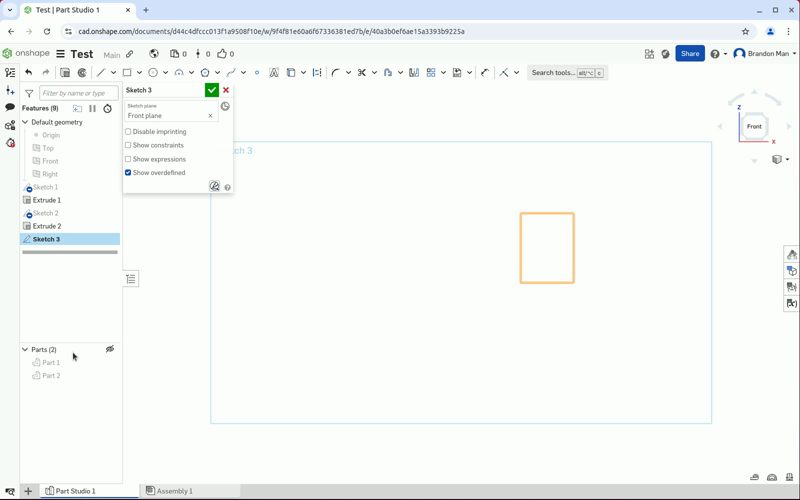
key_down(shift)
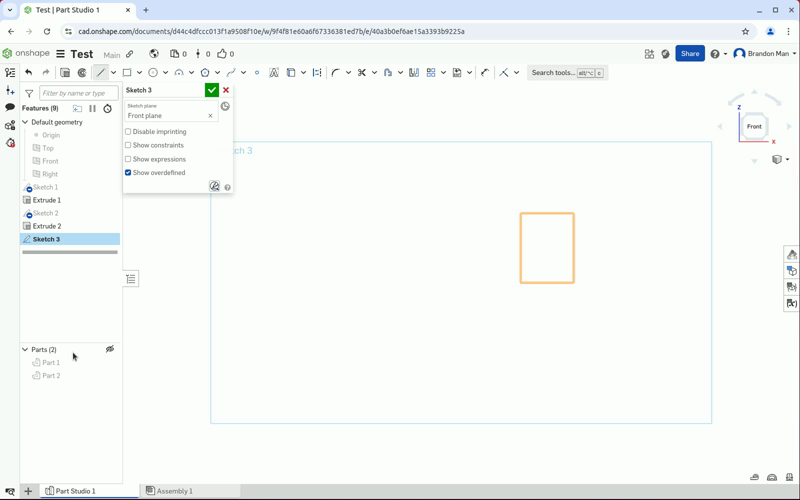
mouse_move(403, 282)
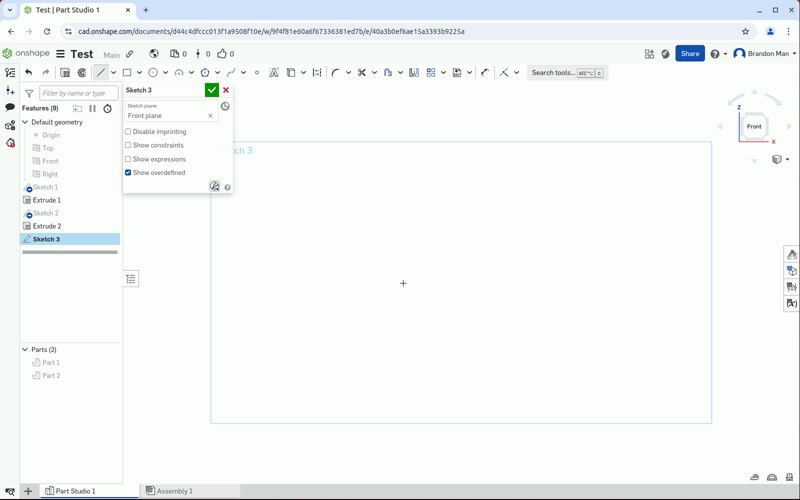
click(403, 282)
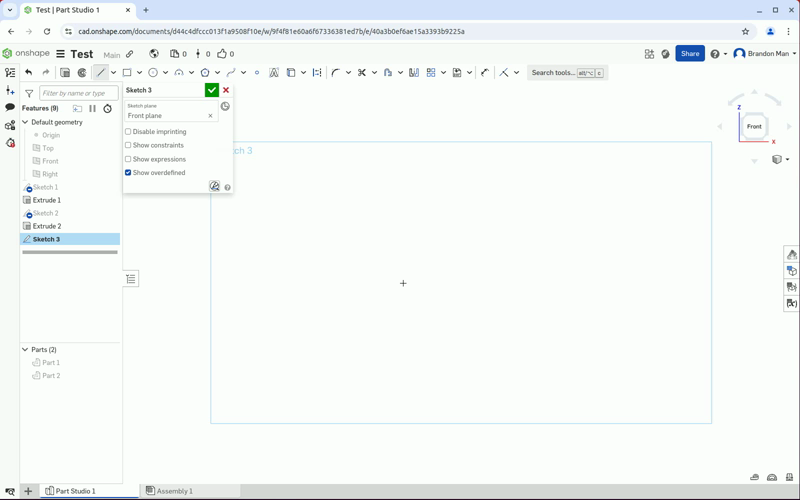
key_up(shift)
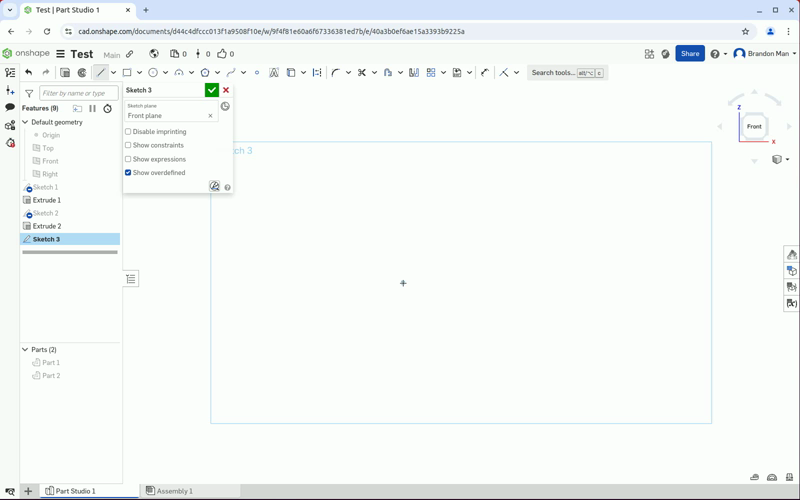
key_down(shift)
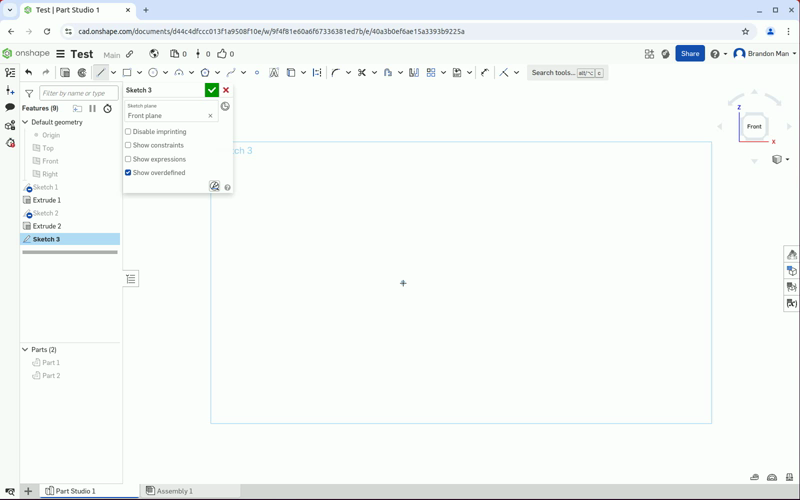
mouse_move(433, 282)
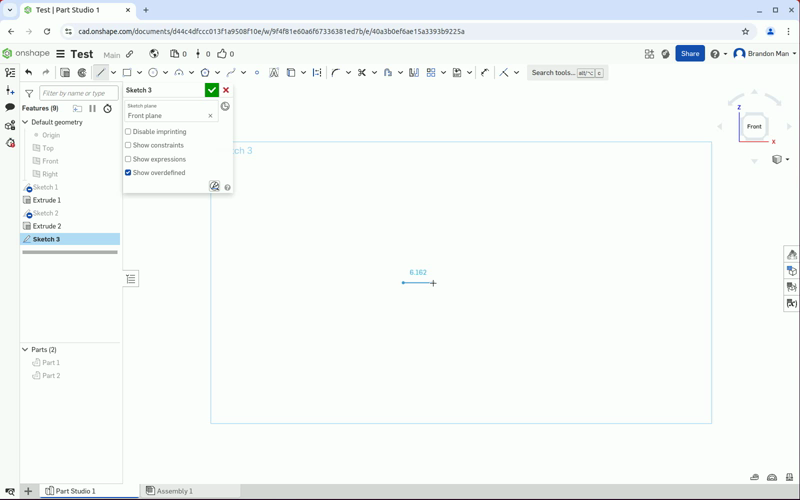
mouse_move(419, 282)
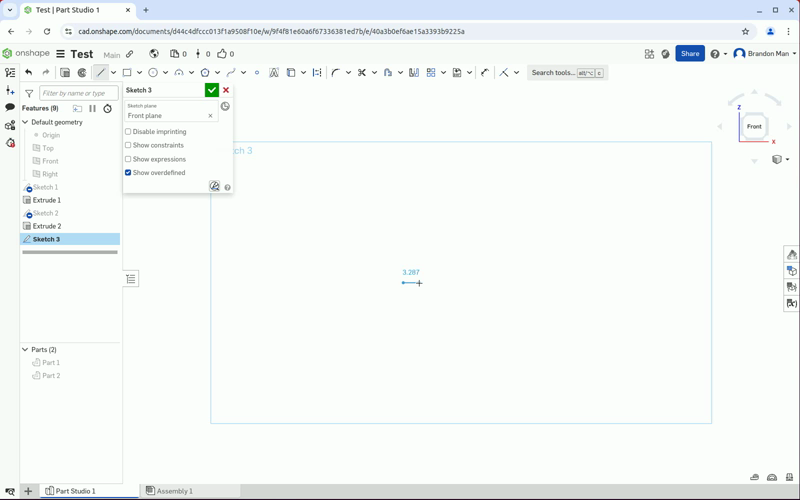
click(419, 282)
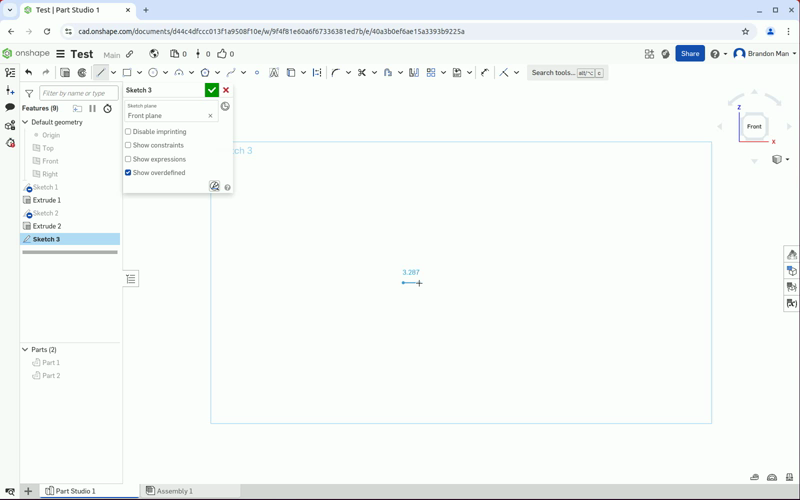
key_up(shift)
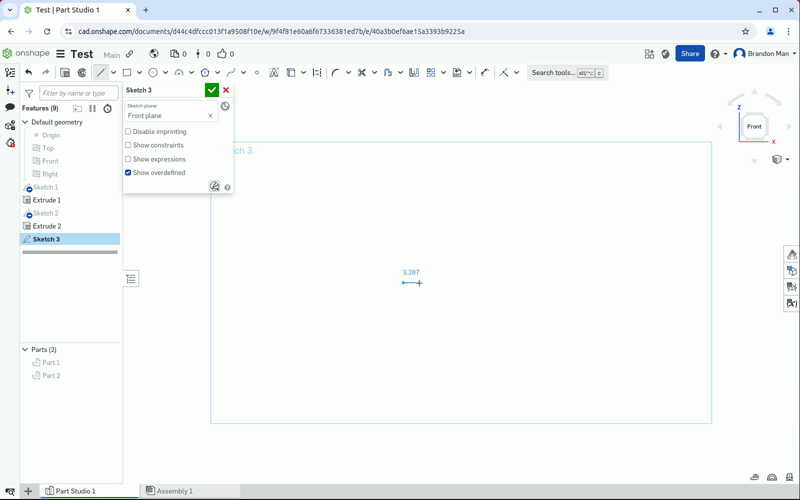
key_down(shift)
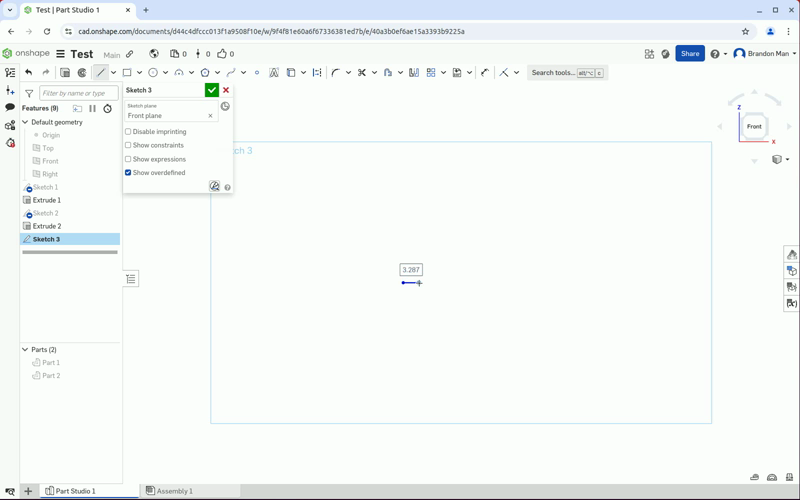
mouse_move(449, 282)
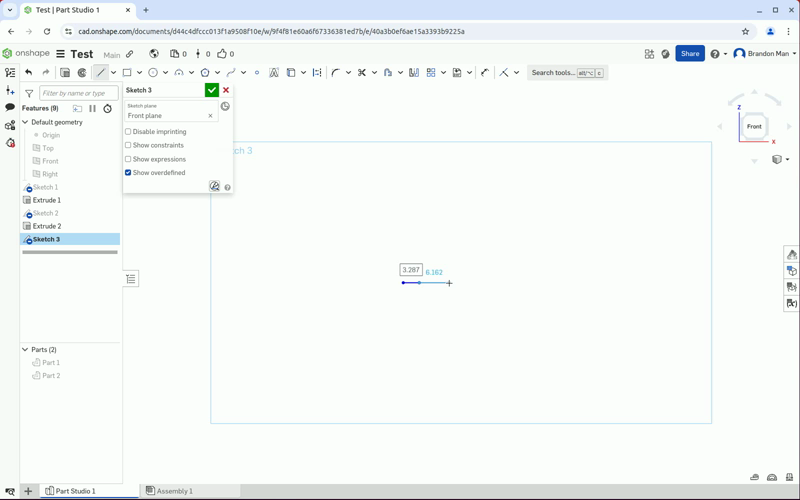
mouse_move(419, 241)
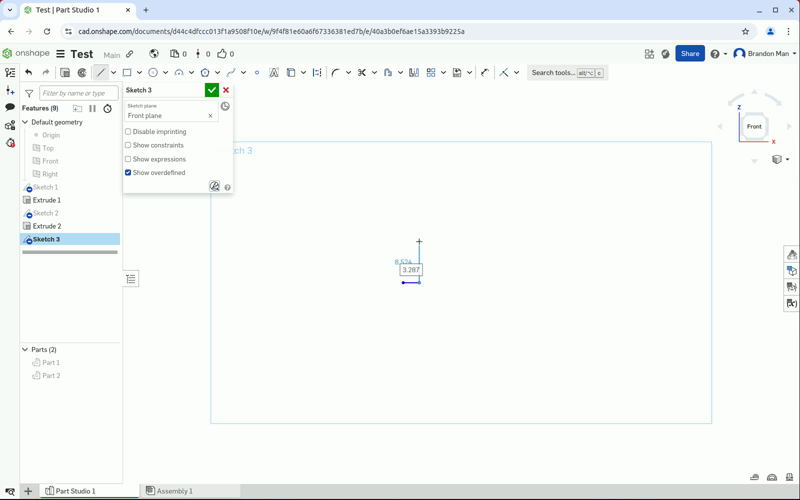
click(419, 241)
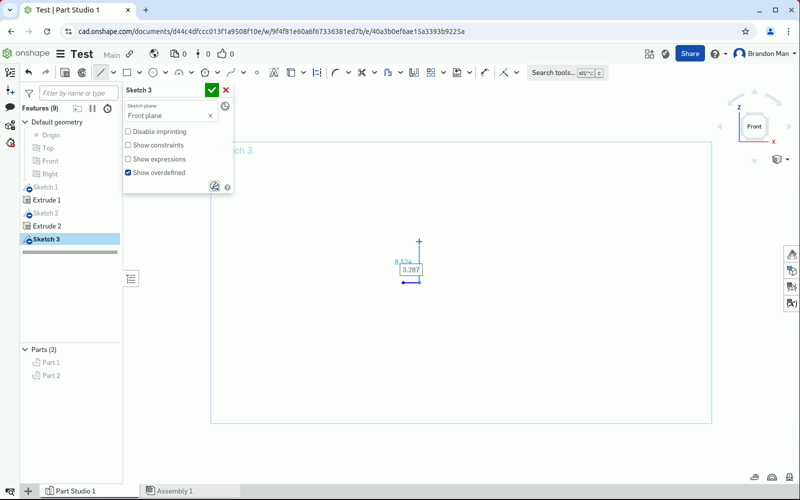
key_up(shift)
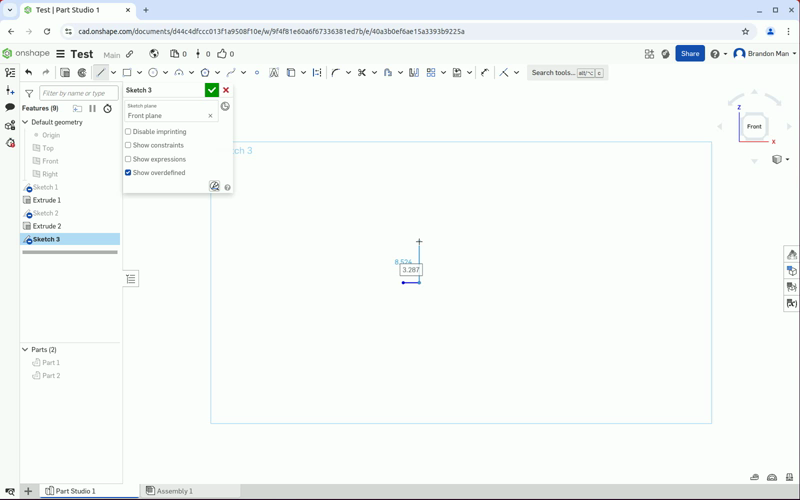
key_down(shift)
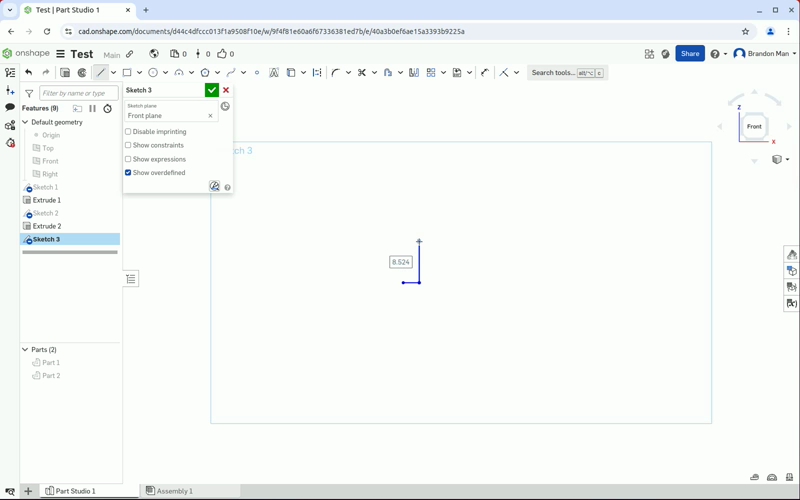
mouse_move(449, 241)
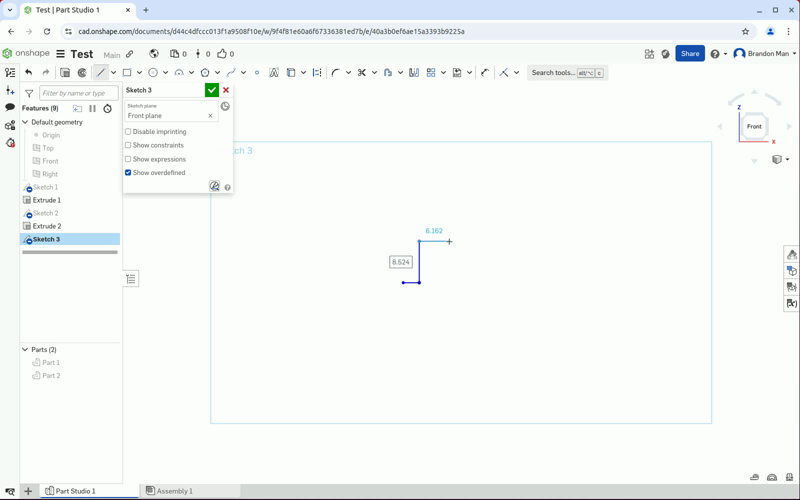
mouse_move(403, 241)
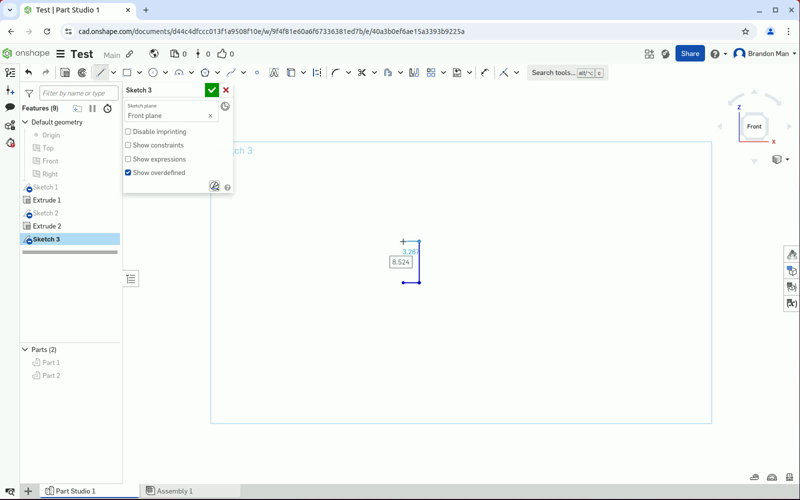
click(403, 241)
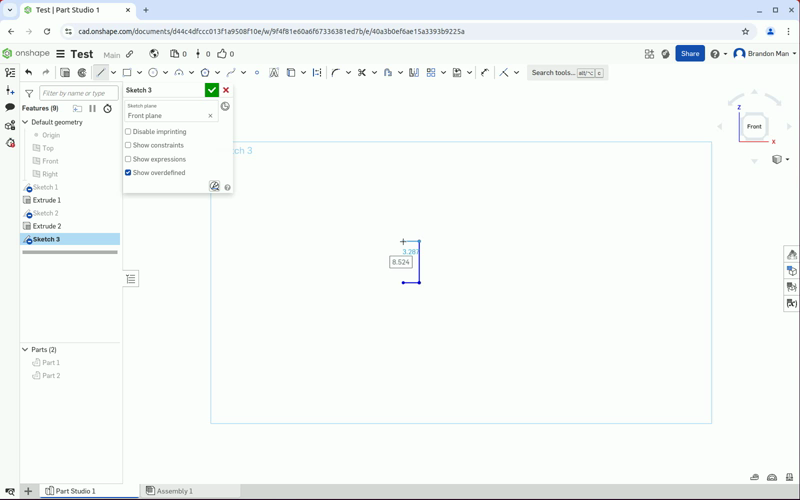
key_up(shift)
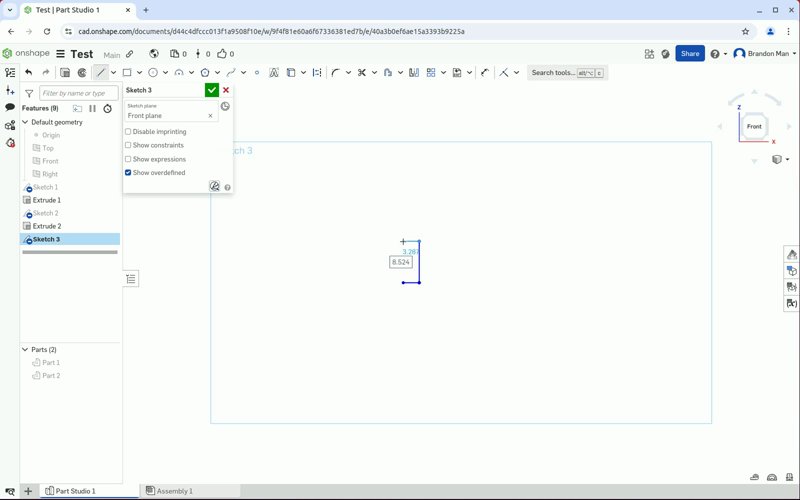
mouse_move(433, 241)
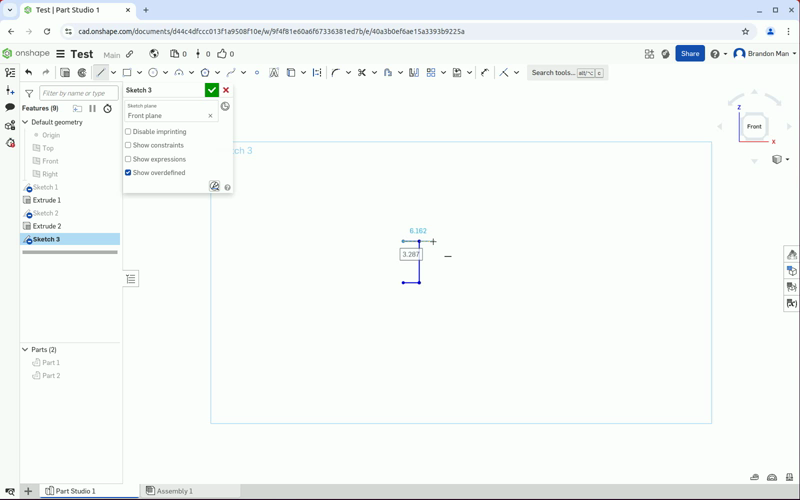
key_down(shift)
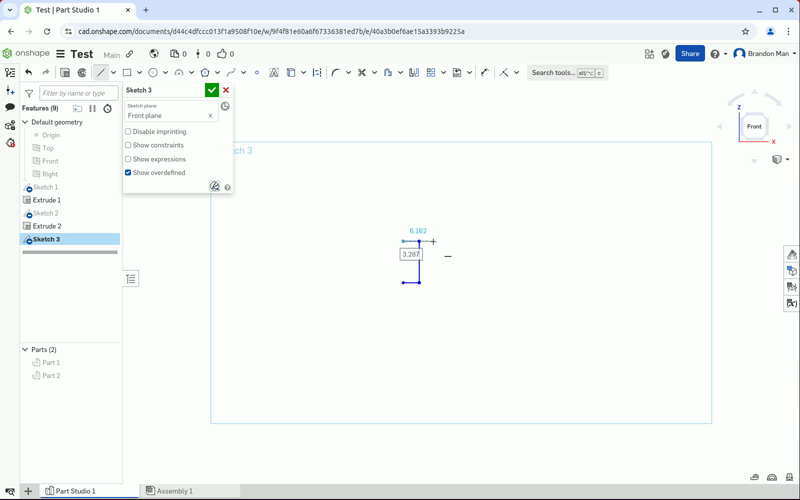
mouse_move(403, 282)
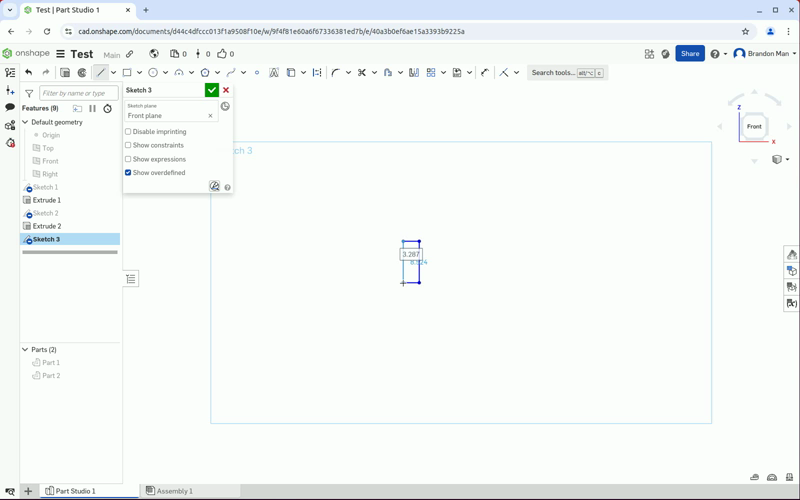
key_up(shift)
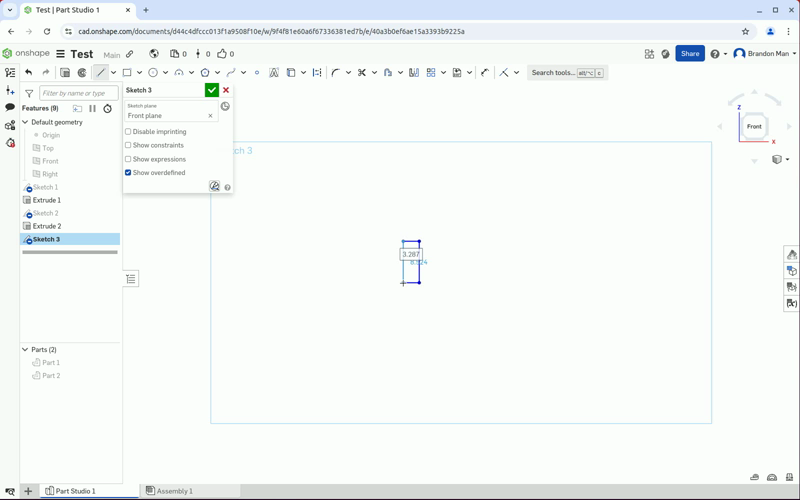
click(403, 282)
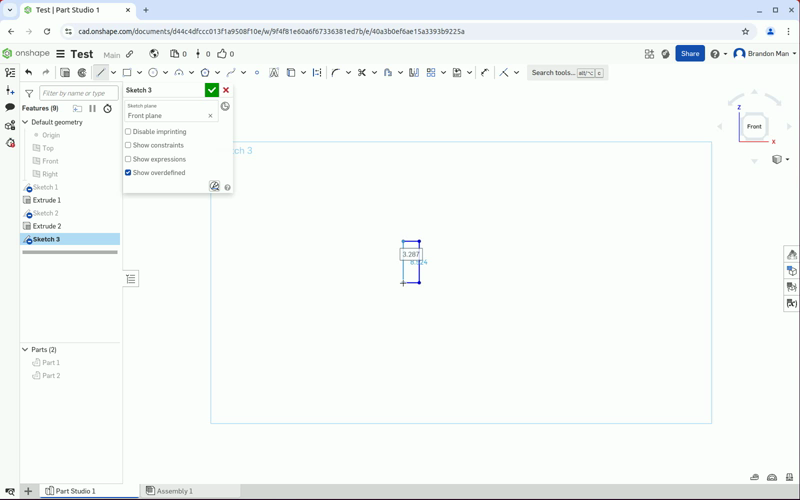
key(esc)
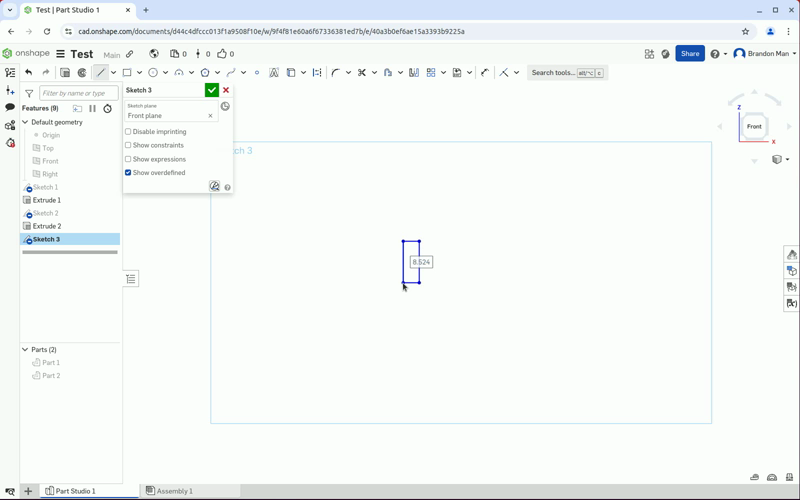
mouse_move(407, 244)
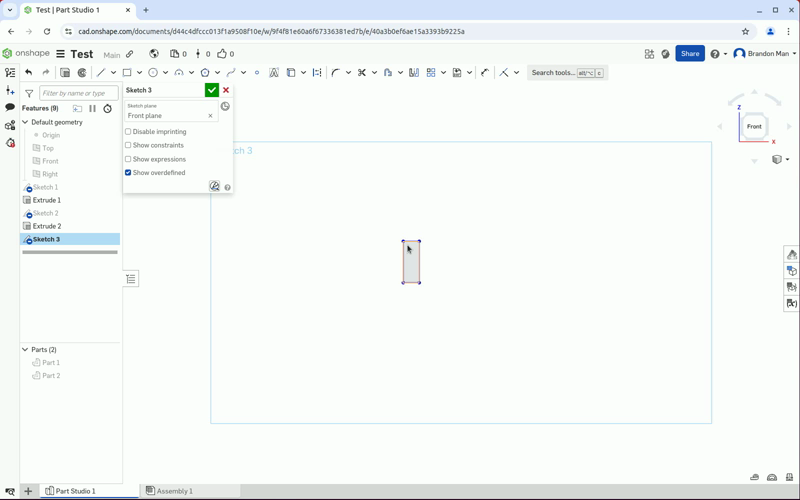
scroll(6)
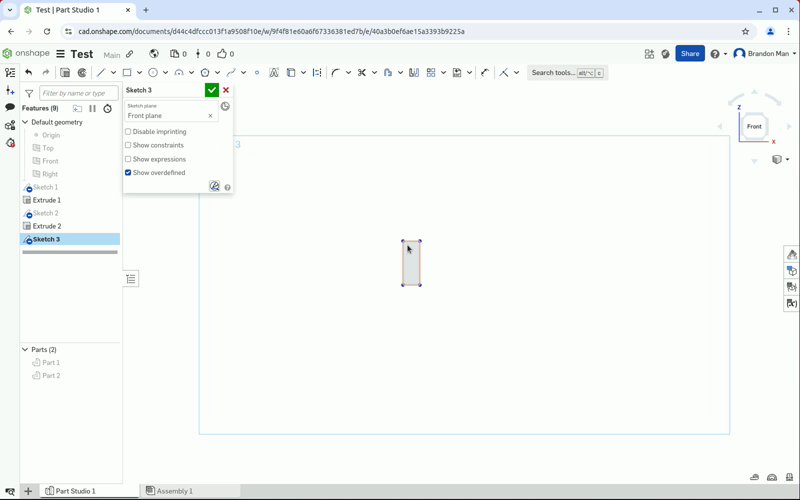
scroll(6)
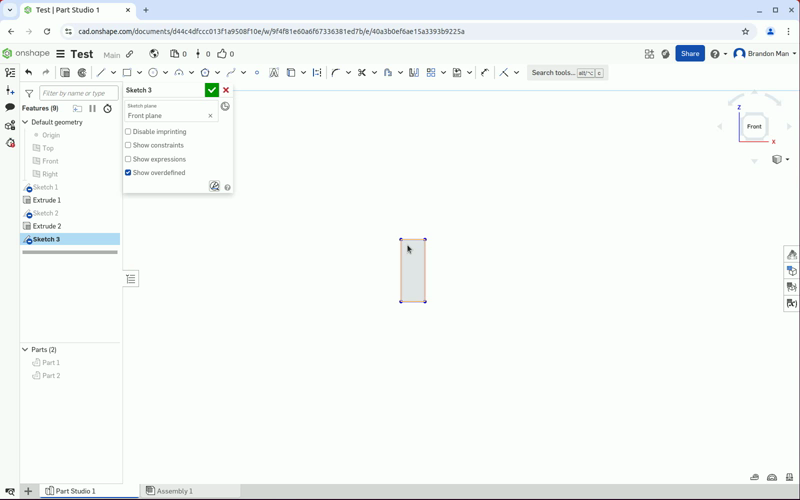
scroll(6)
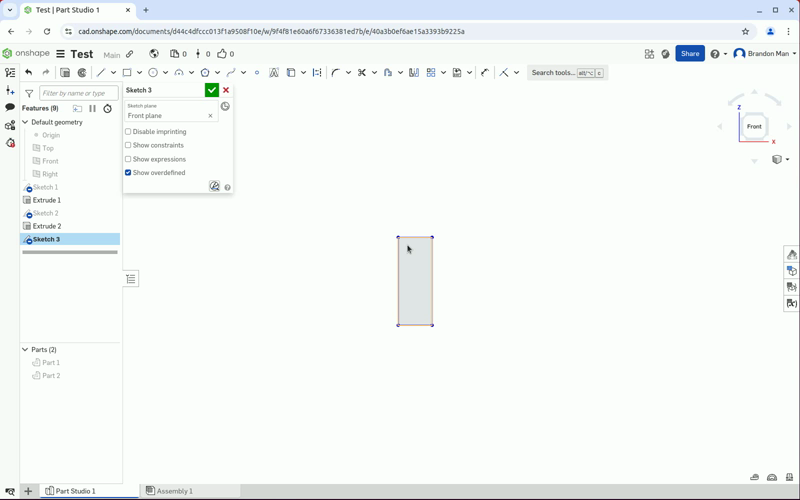
scroll(6)
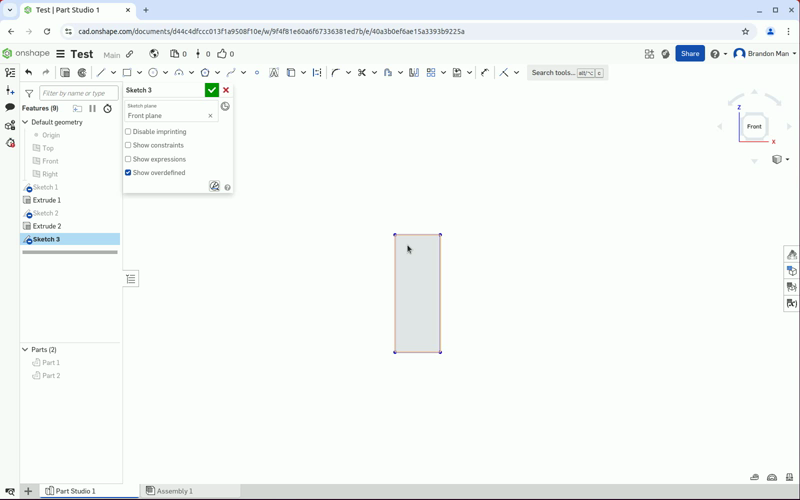
scroll(6)
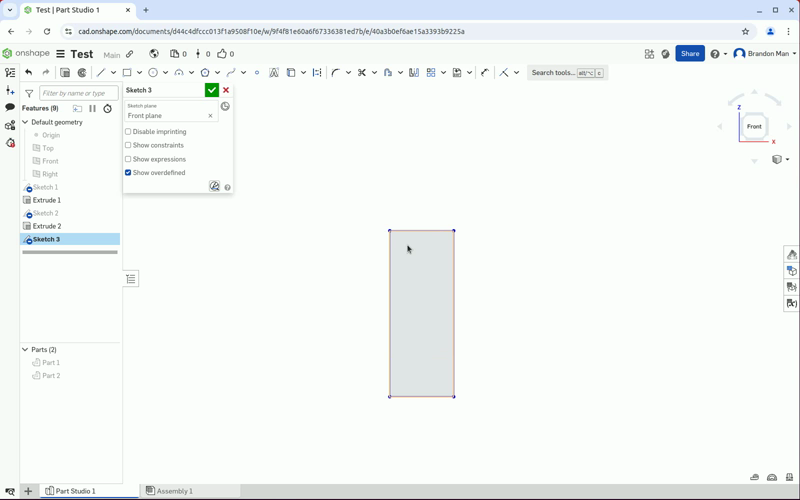
scroll(6)
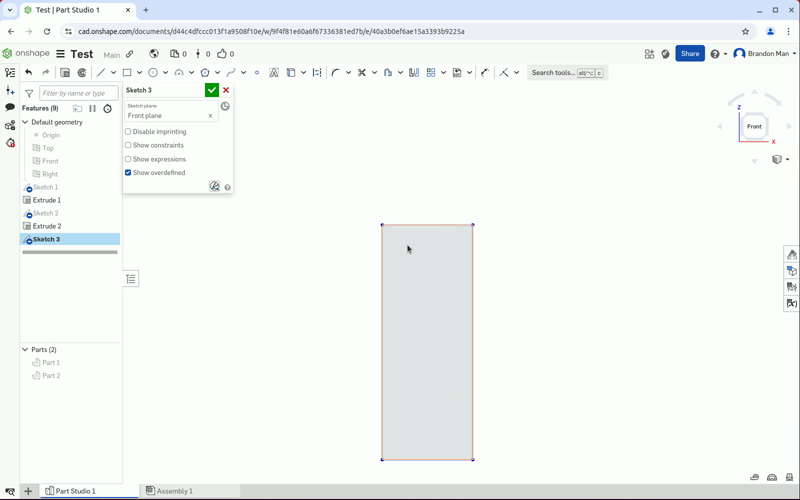
scroll(6)
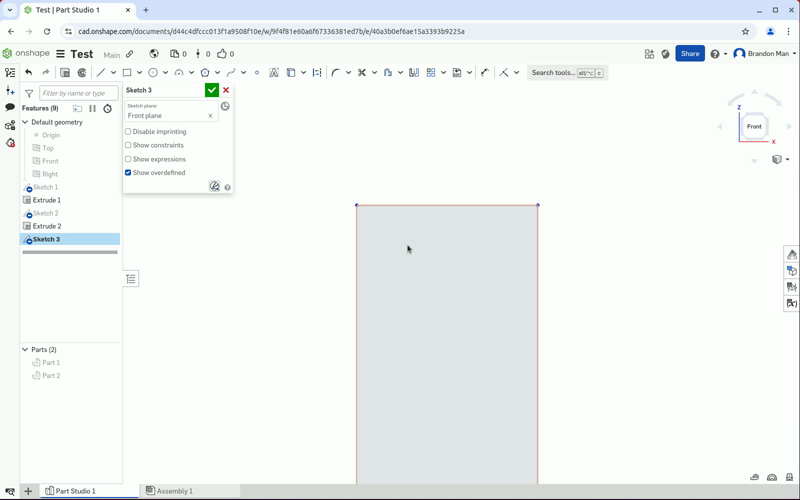
click(407, 244)
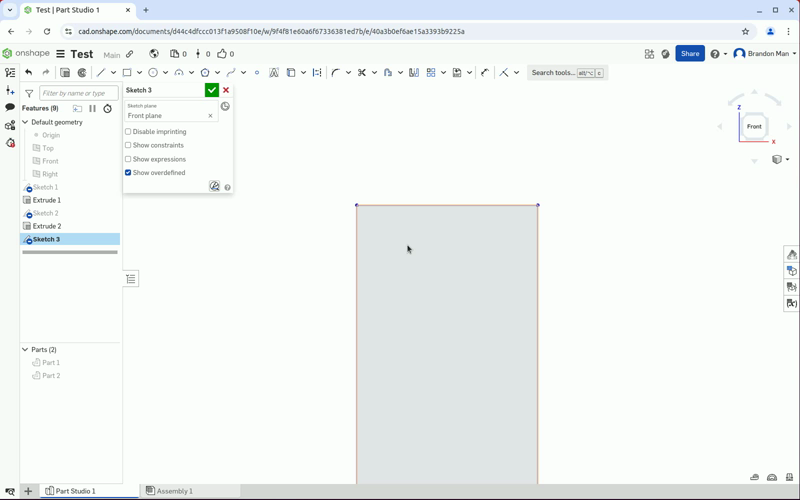
scroll(-6)
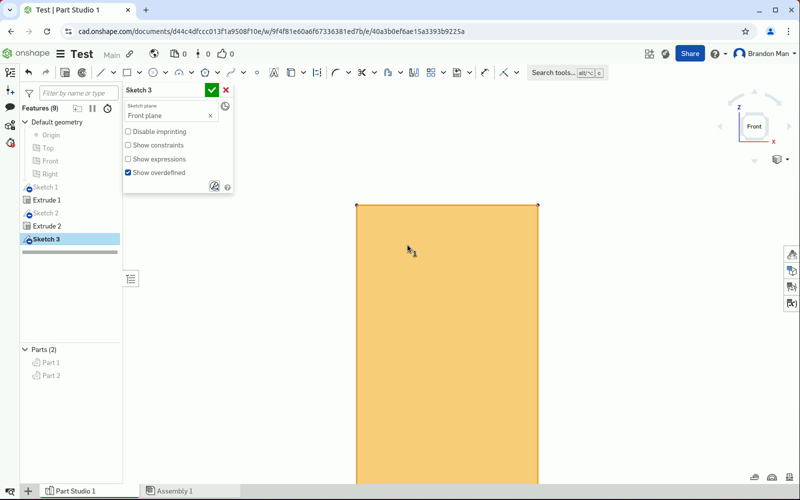
scroll(-6)
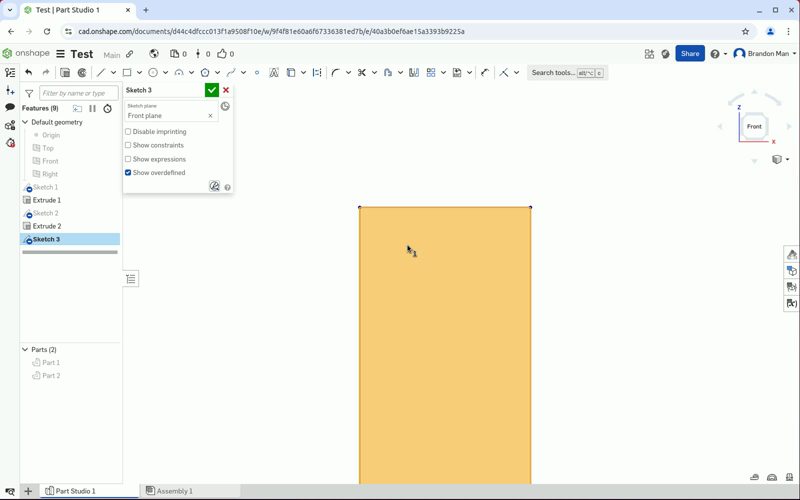
scroll(-6)
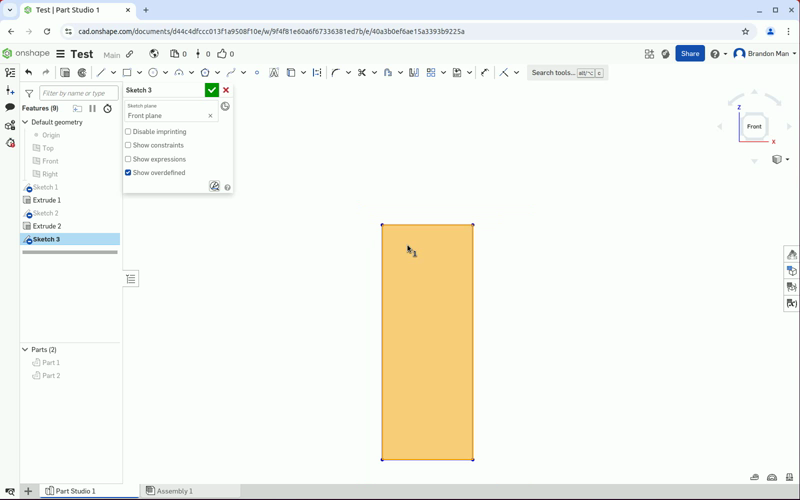
scroll(-6)
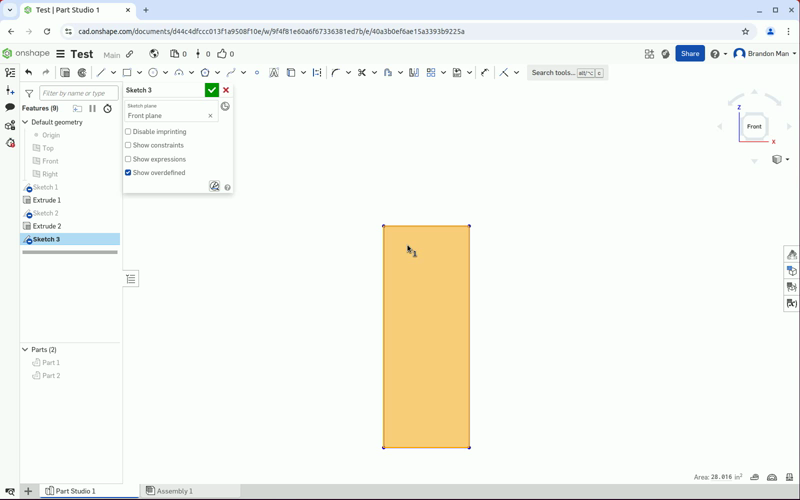
scroll(-6)
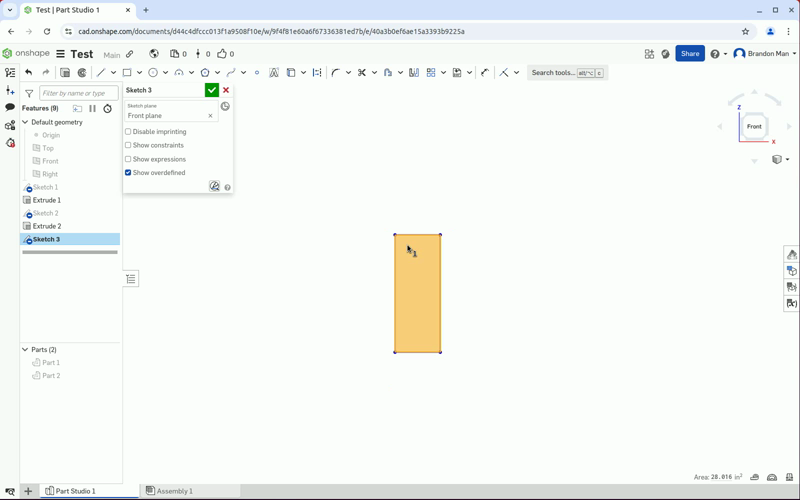
scroll(-6)
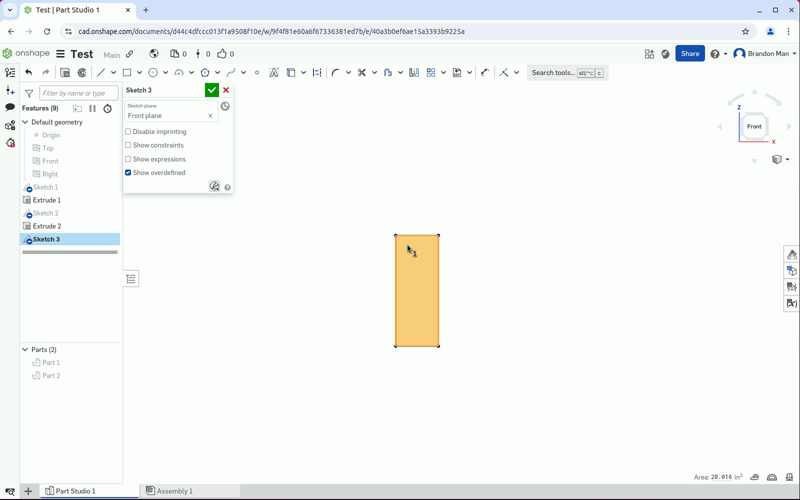
scroll(-6)
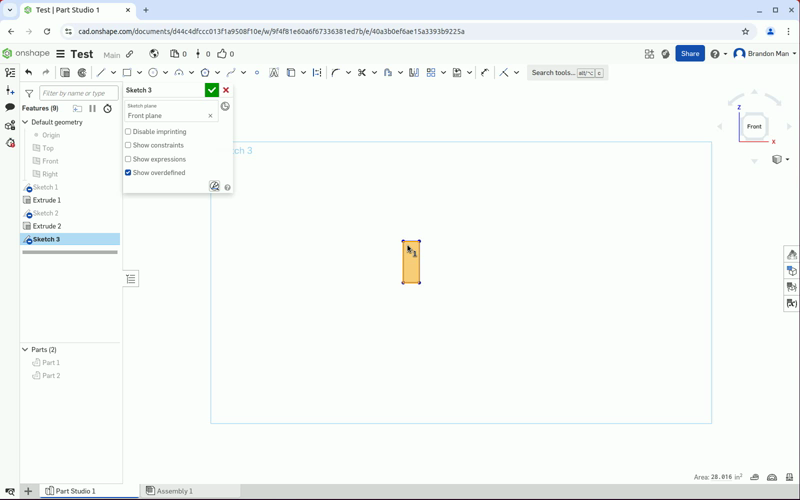
mouse_move(73, 352)
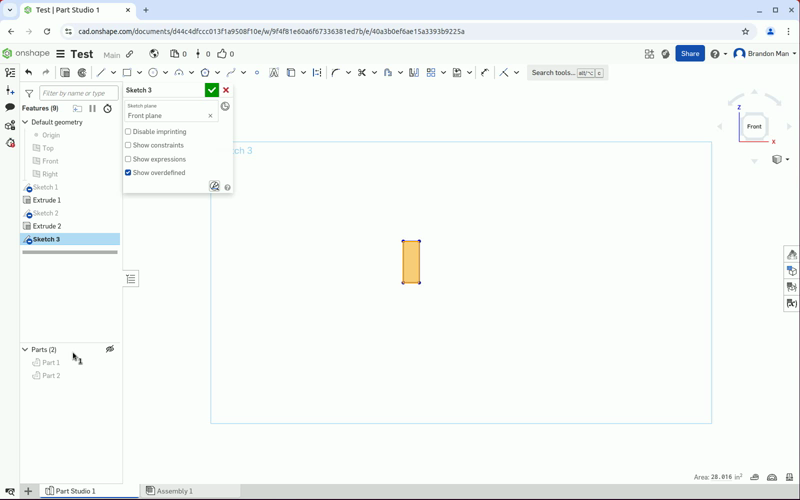
key(shift+y)
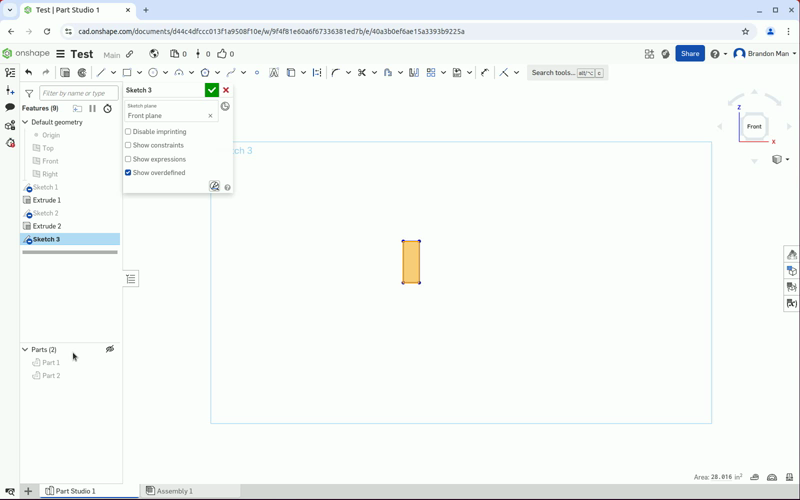
key(shift+e)
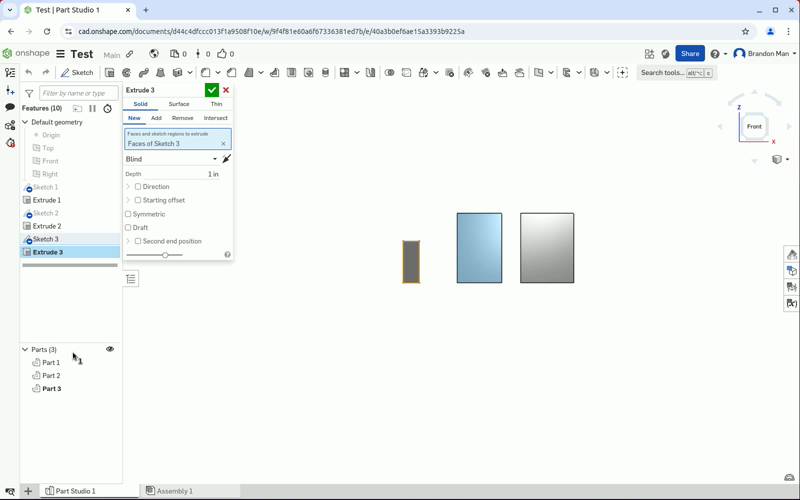
mouse_move(143, 106)
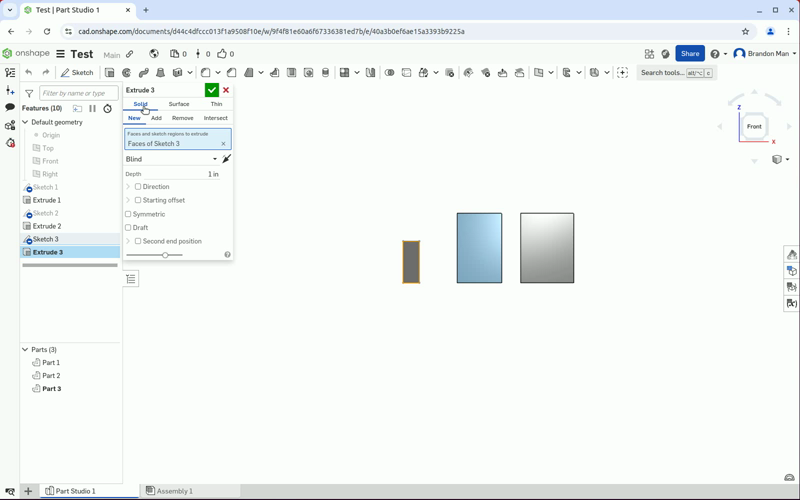
click(143, 106)
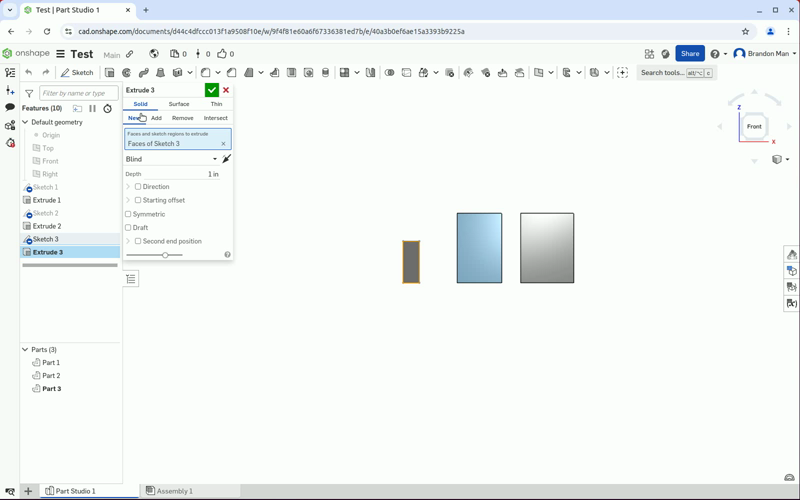
mouse_move(137, 120)
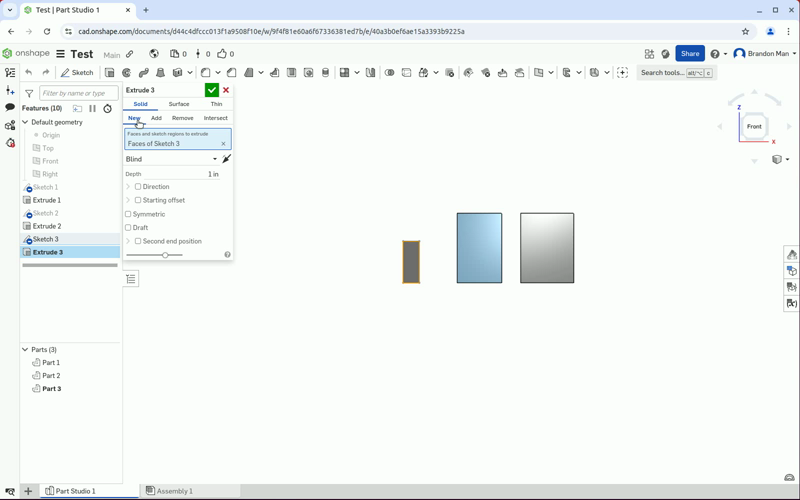
click(137, 120)
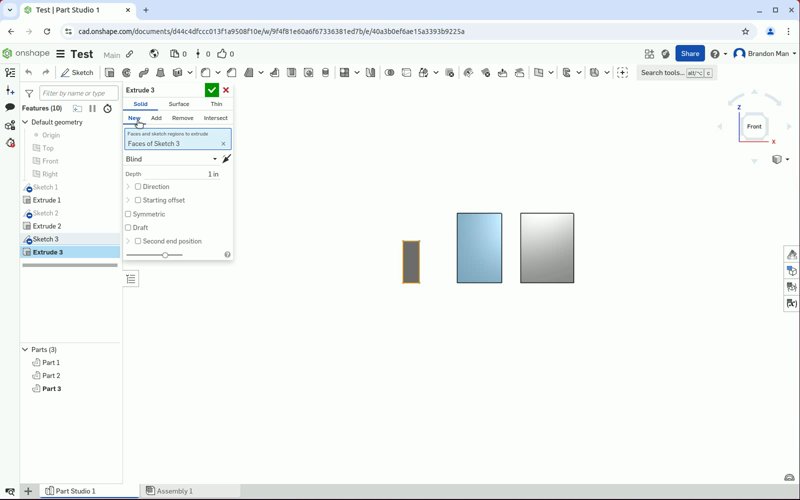
key(tab, 4)
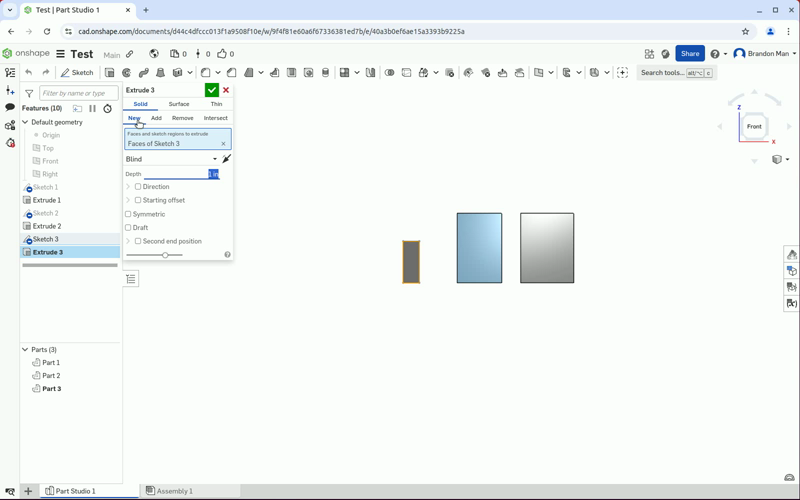
text(-0.241)
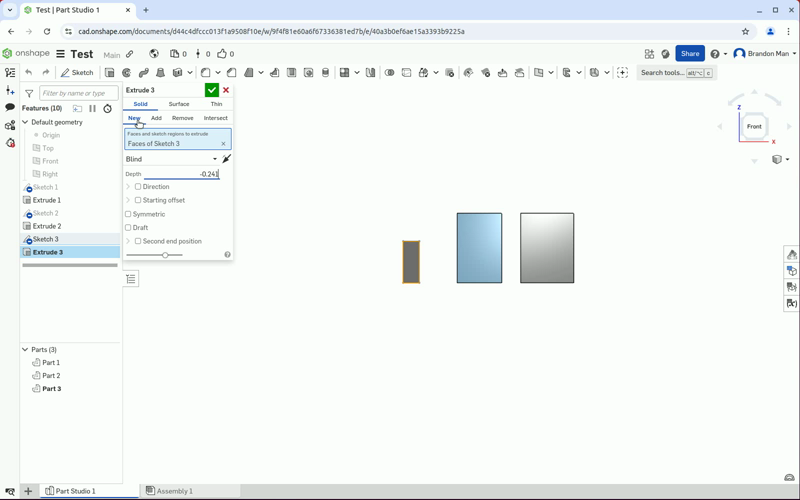
key(enter)
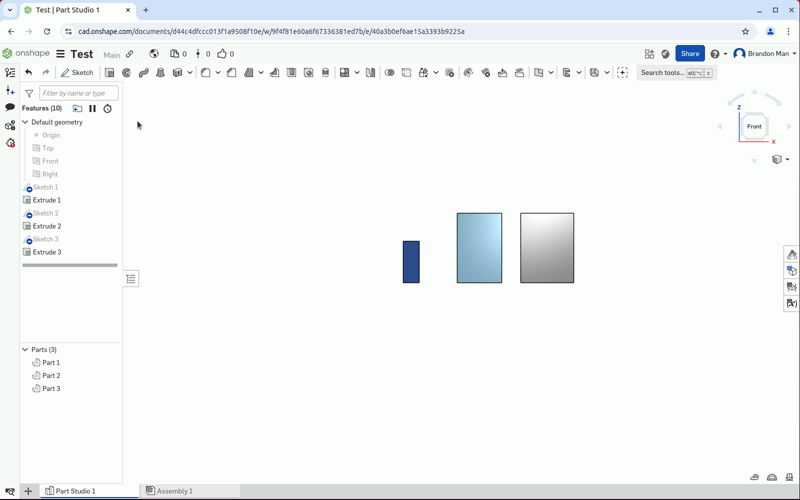
key(shift+h)
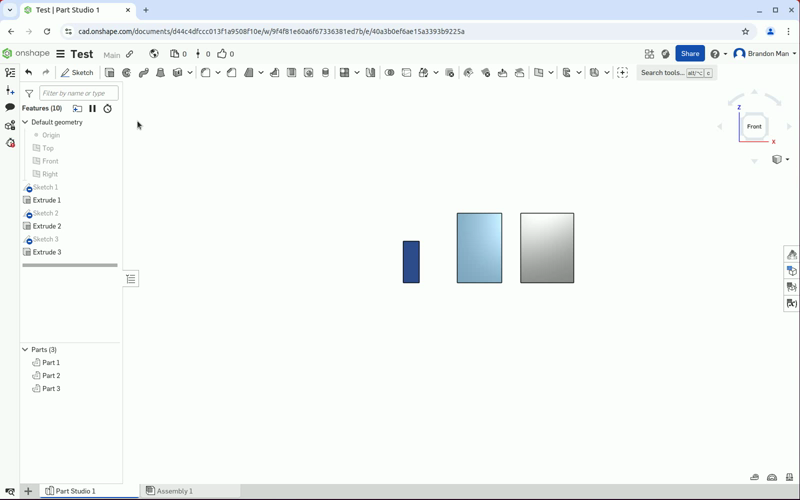
key(shift+h)
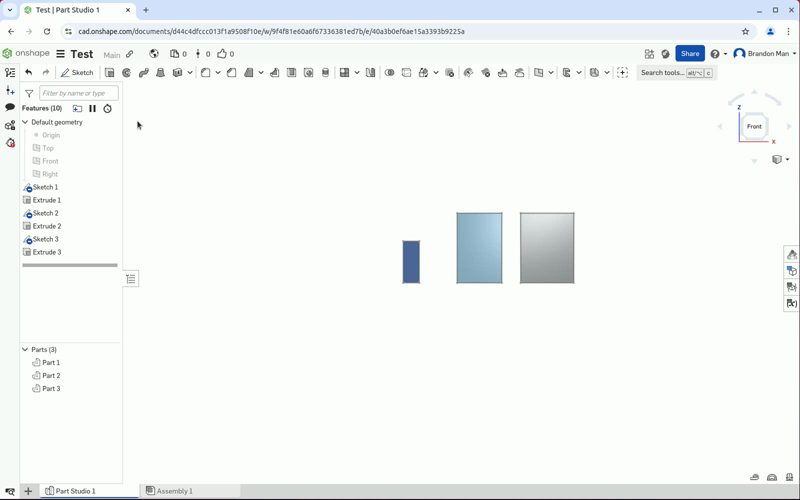
key(shift+7)
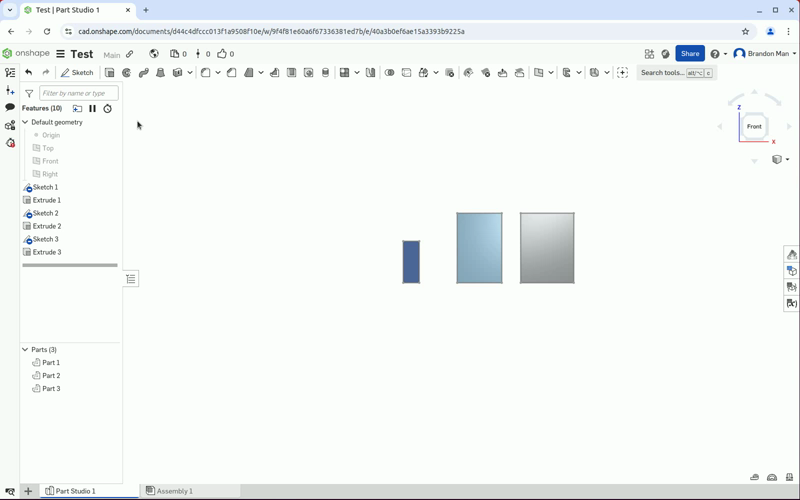
key(left, 2)
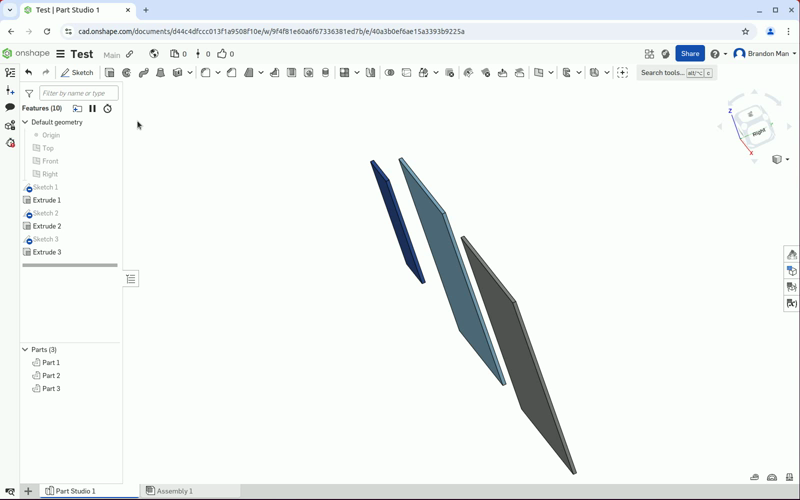
key(down, 2)
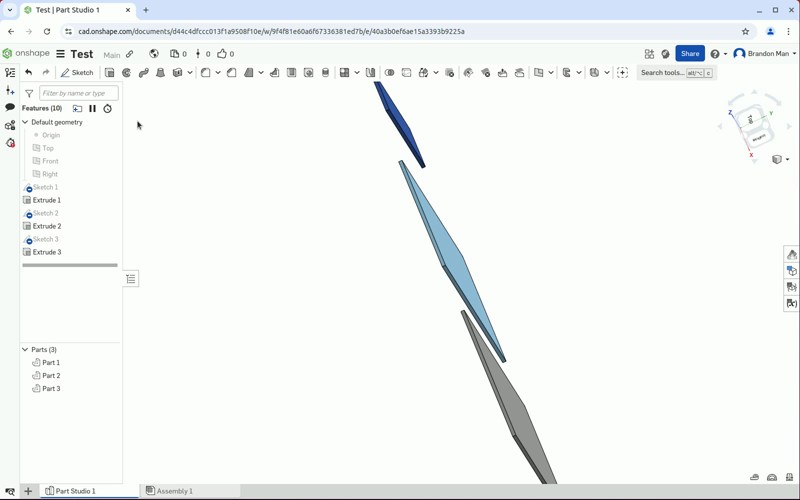
key(up, 2)
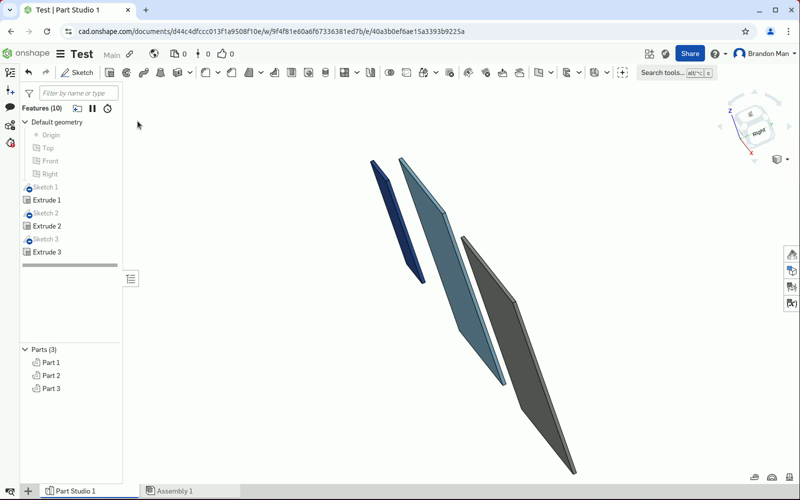
key(right, 2)
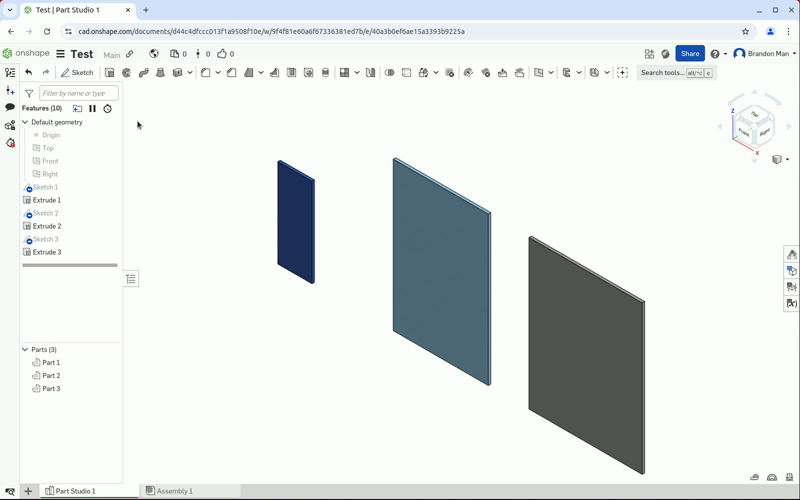
mouse_move(73, 189)
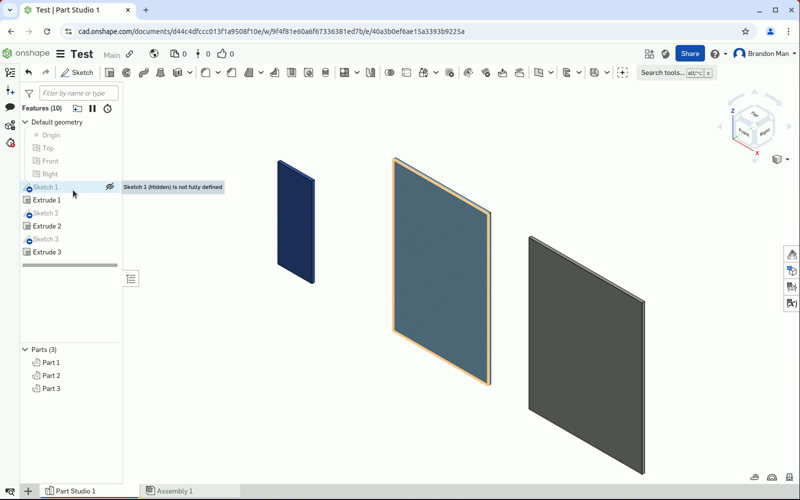
click(73, 189)